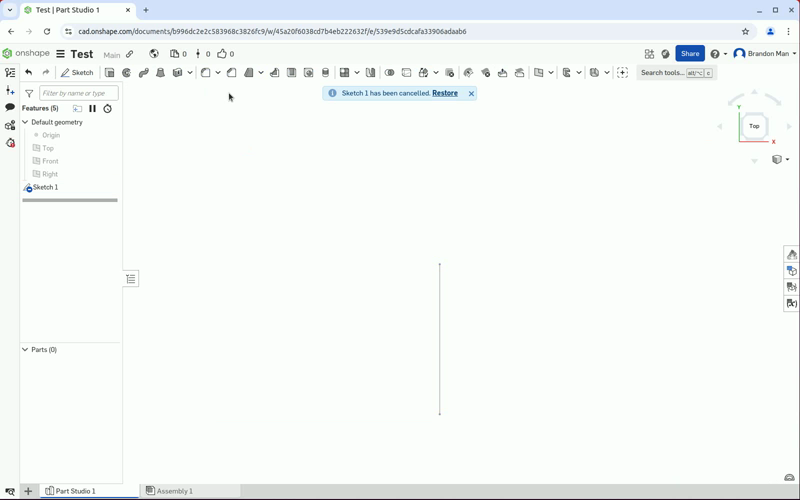
key(shift+h)
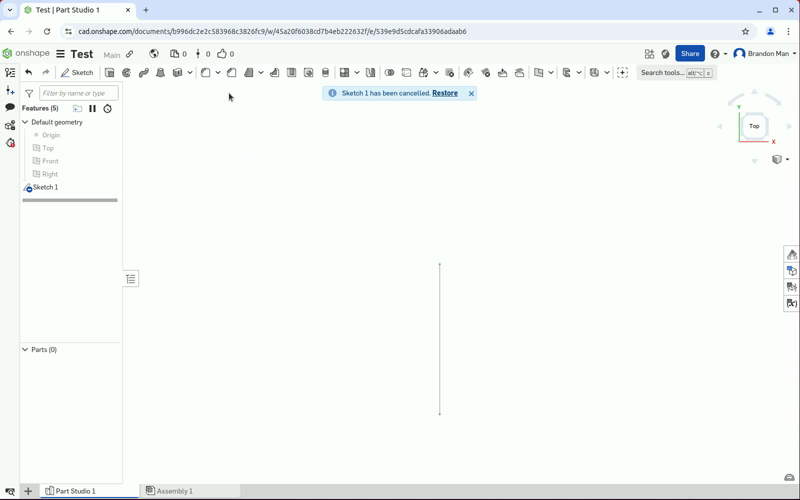
key(shift+s)
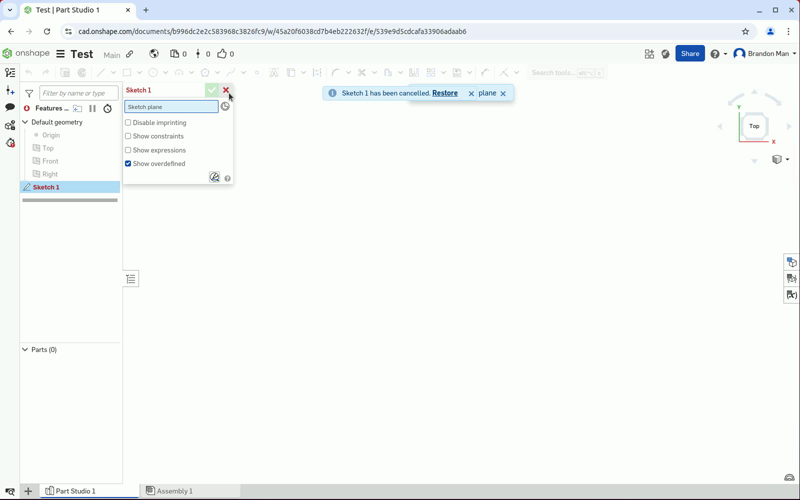
mouse_move(73, 150)
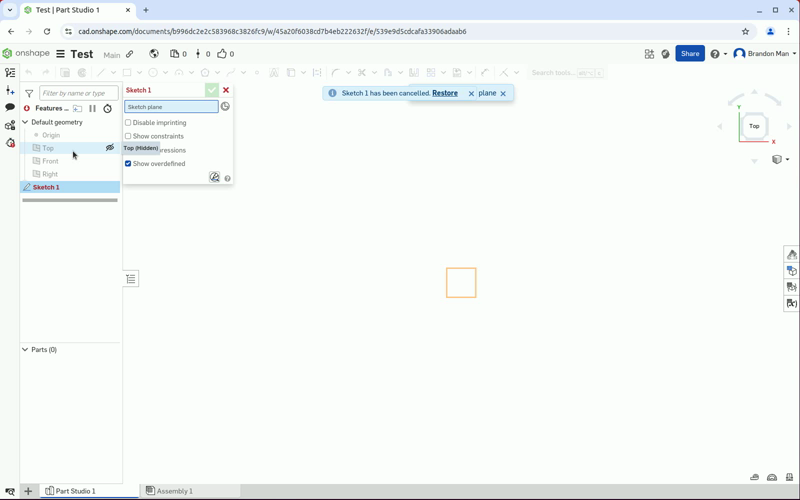
click(73, 150)
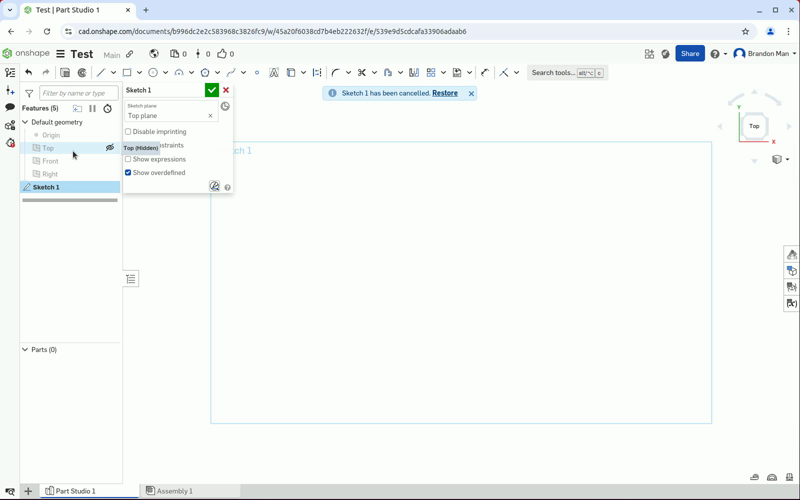
mouse_move(73, 352)
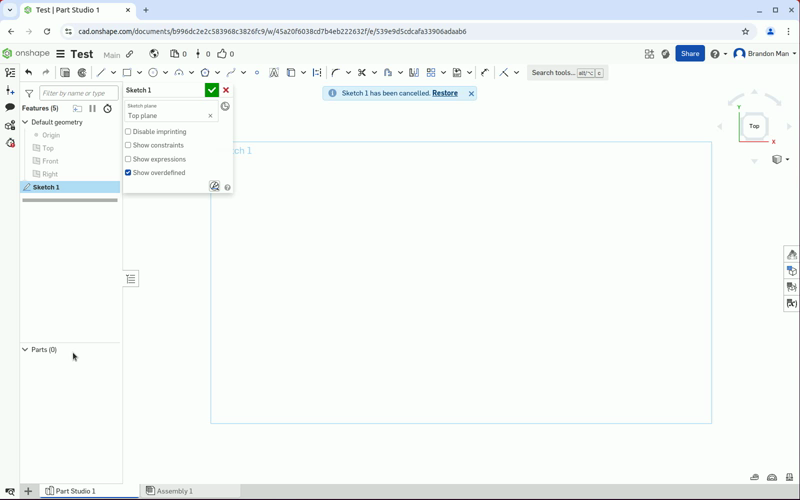
key(y)
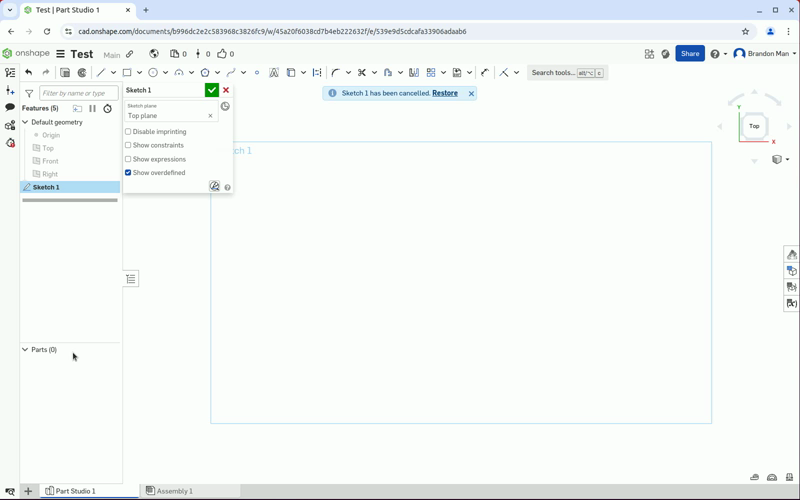
key(c)
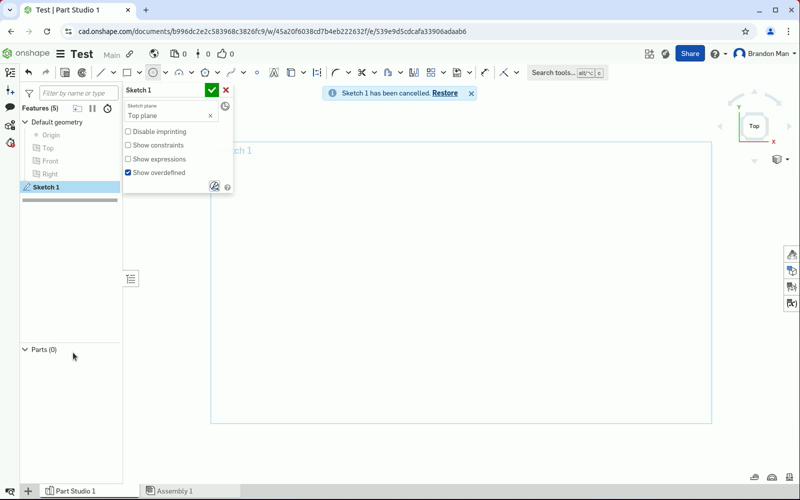
key_down(shift)
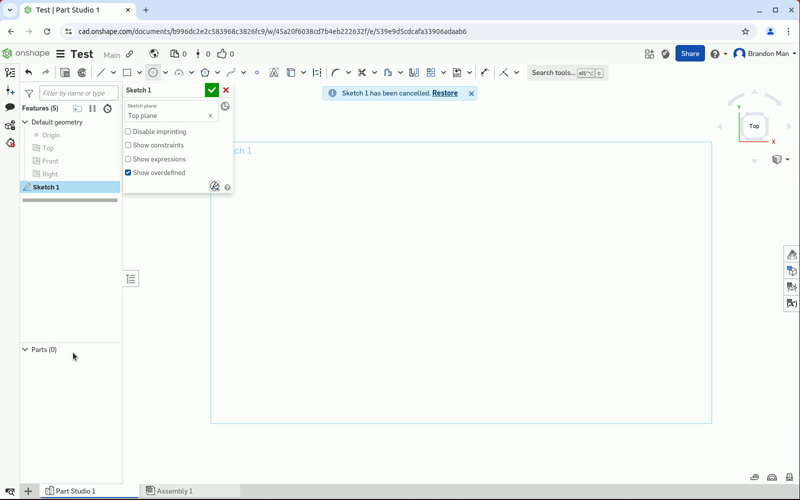
mouse_move(461, 282)
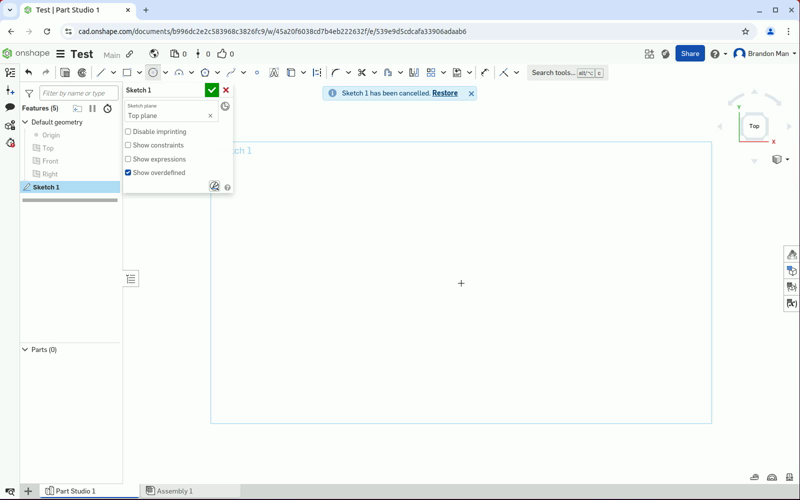
click(461, 282)
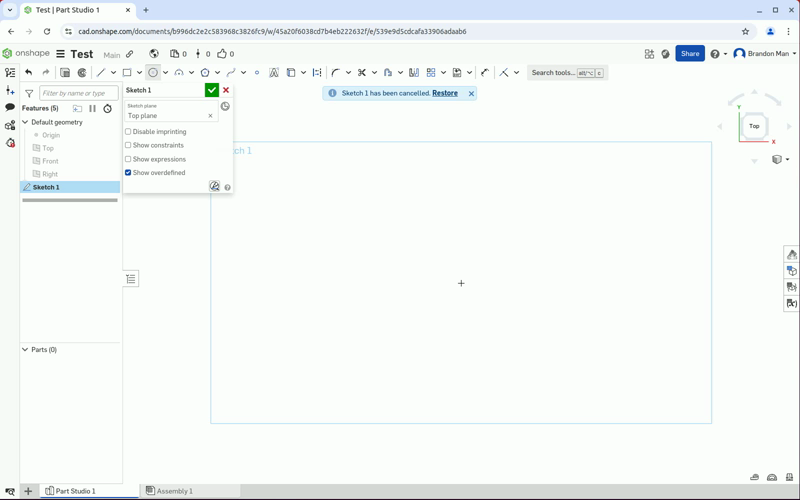
key_up(shift)
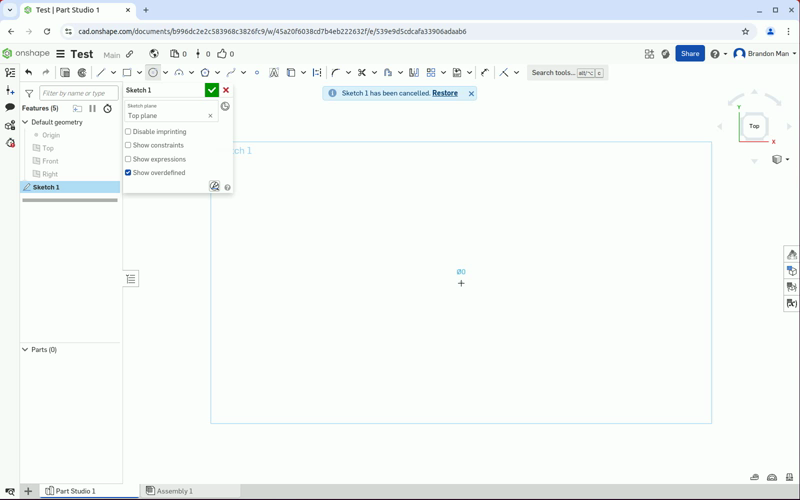
mouse_move(513, 282)
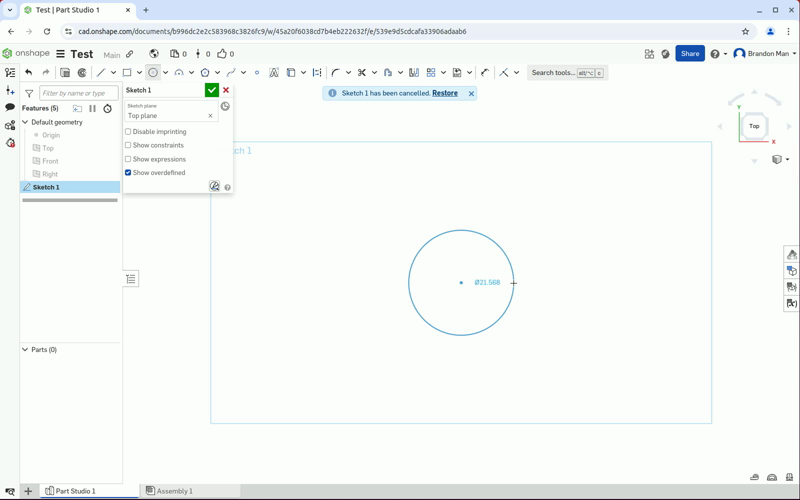
click(513, 282)
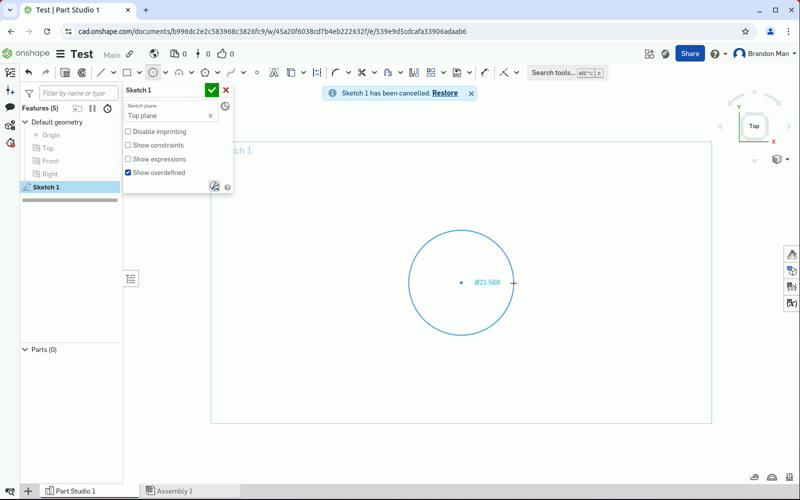
key(esc)
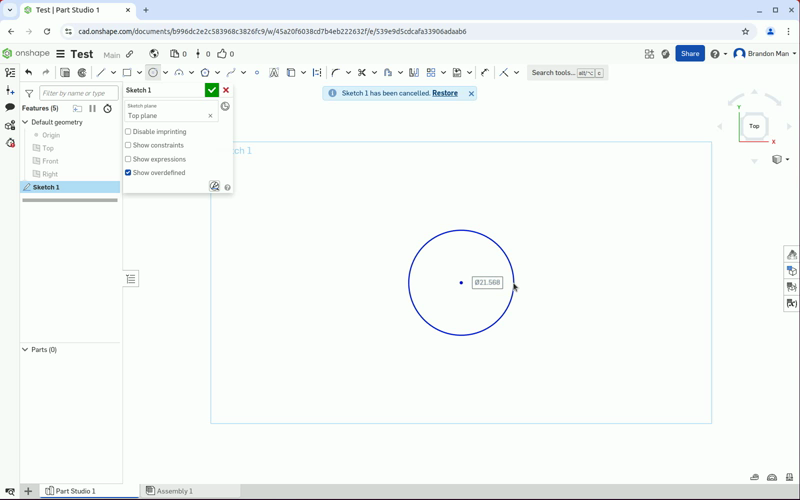
key(c)
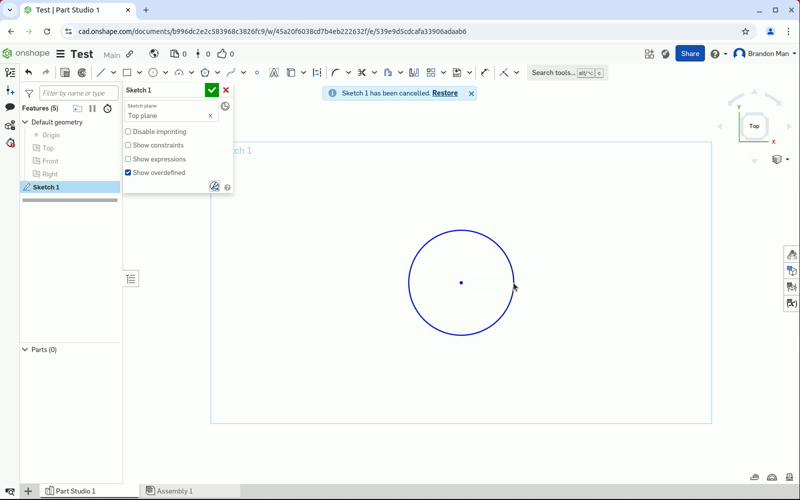
key_down(shift)
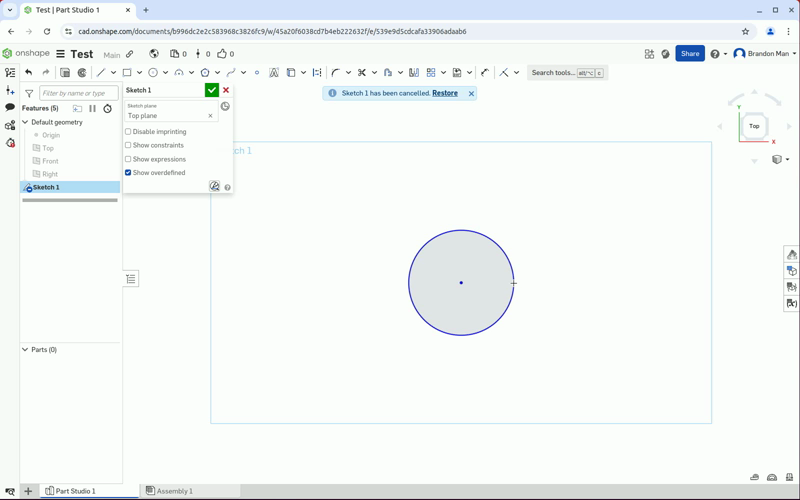
mouse_move(423, 282)
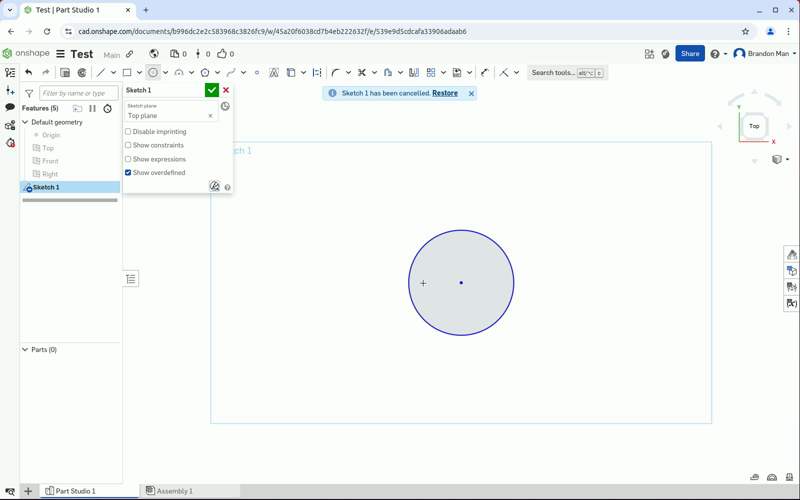
click(423, 282)
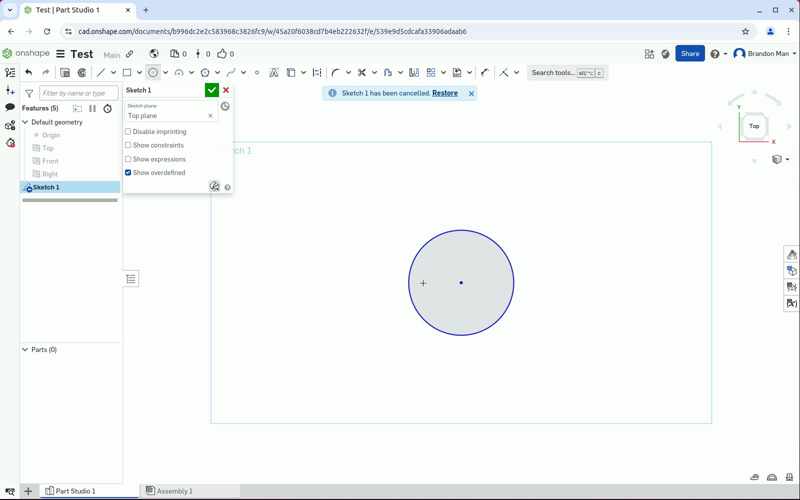
key_up(shift)
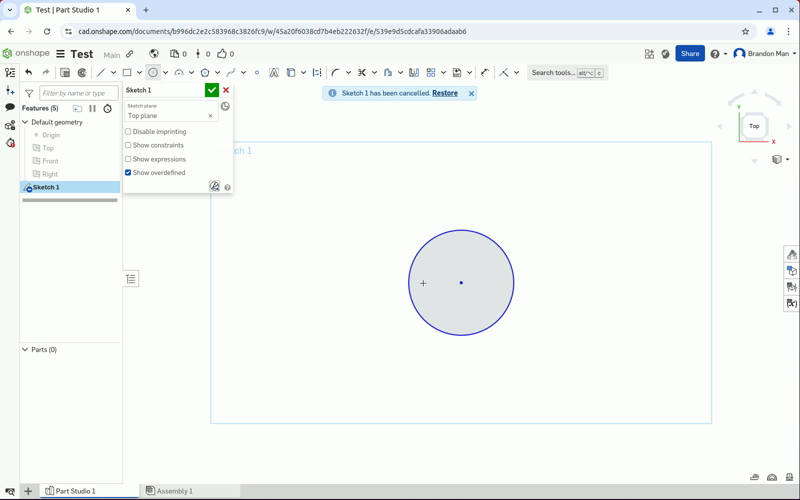
mouse_move(432, 282)
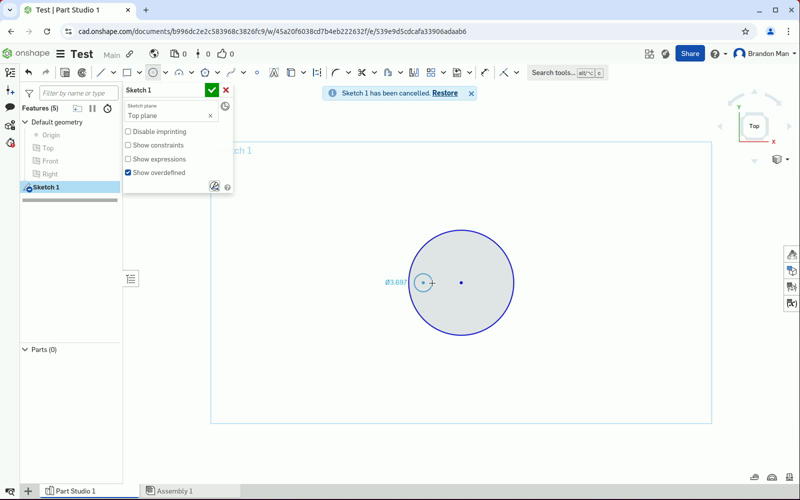
click(432, 282)
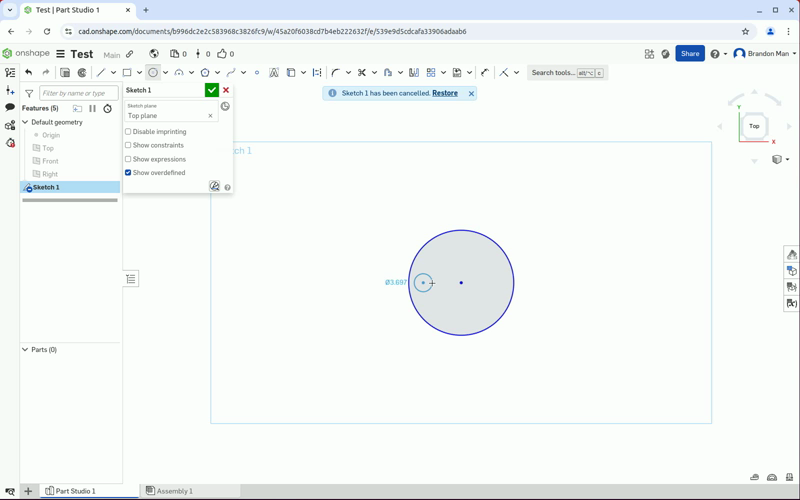
key(esc)
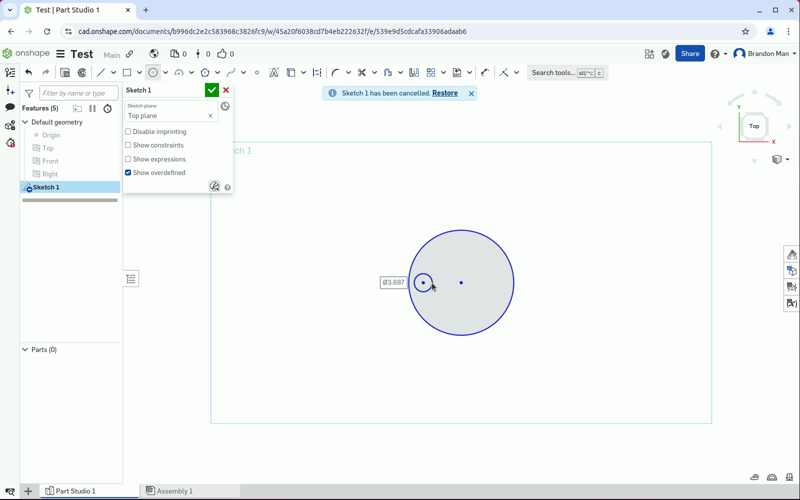
key(c)
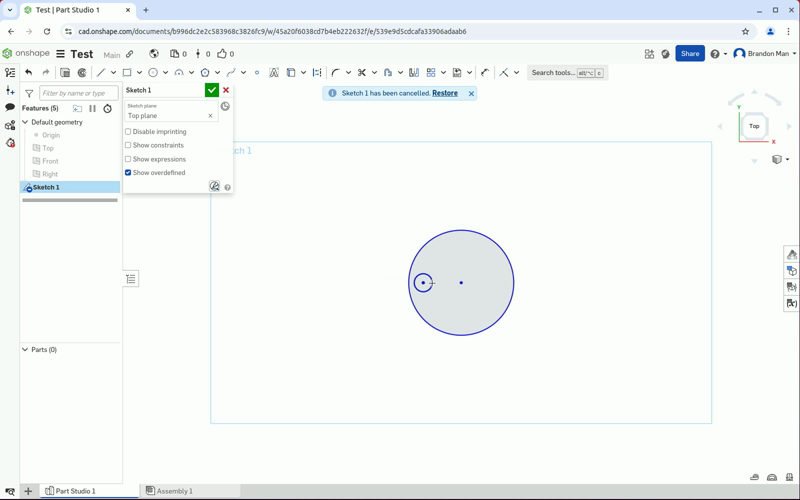
key_down(shift)
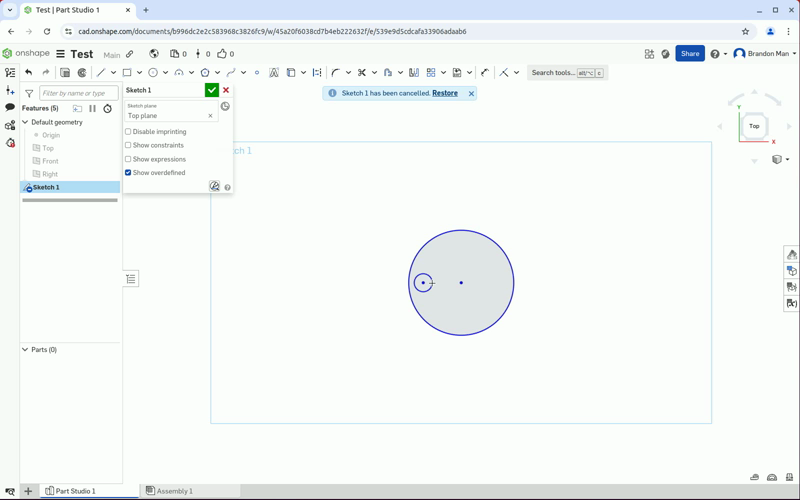
mouse_move(461, 319)
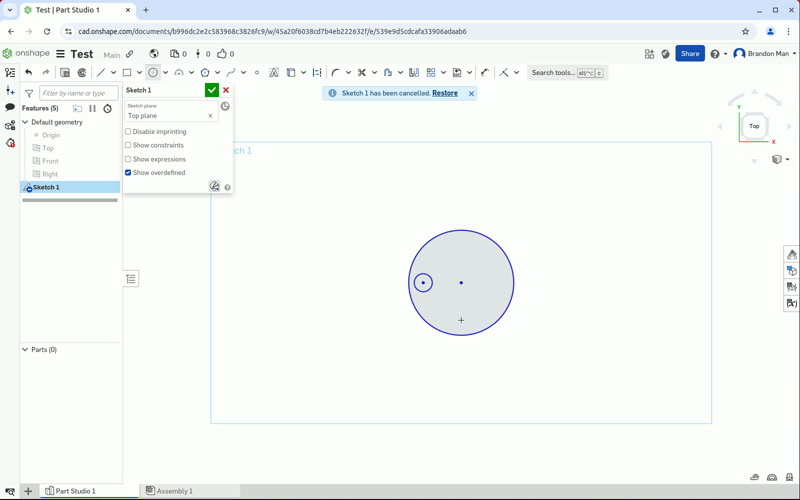
click(461, 319)
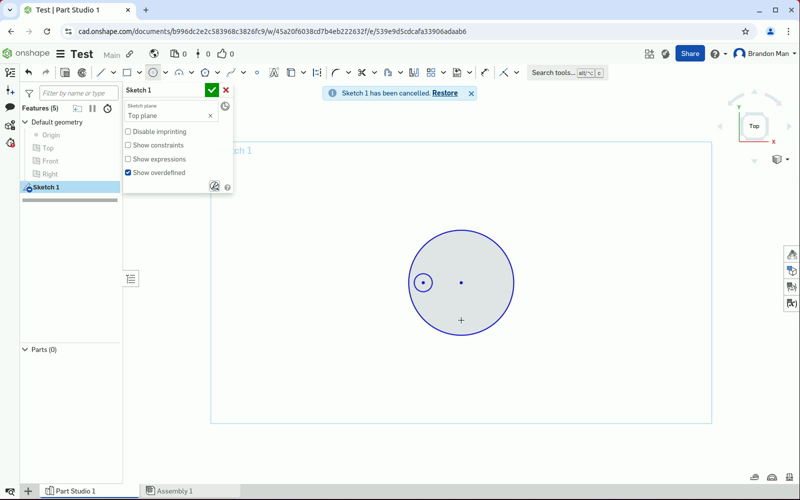
key_up(shift)
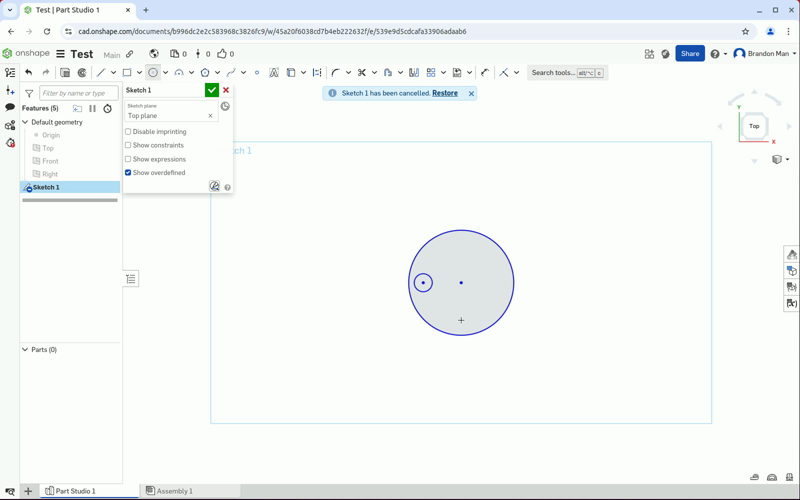
mouse_move(470, 319)
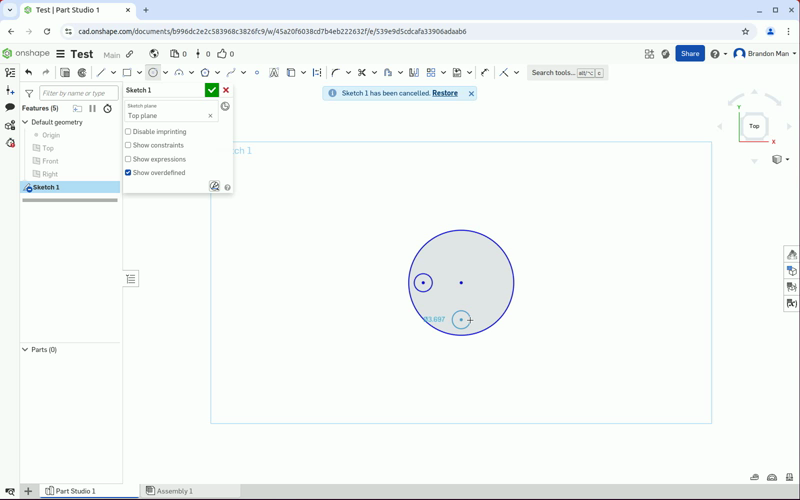
click(470, 319)
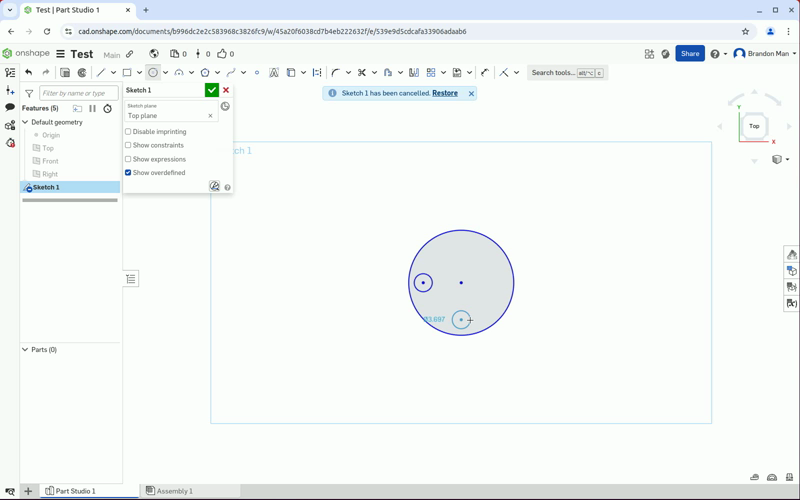
key(esc)
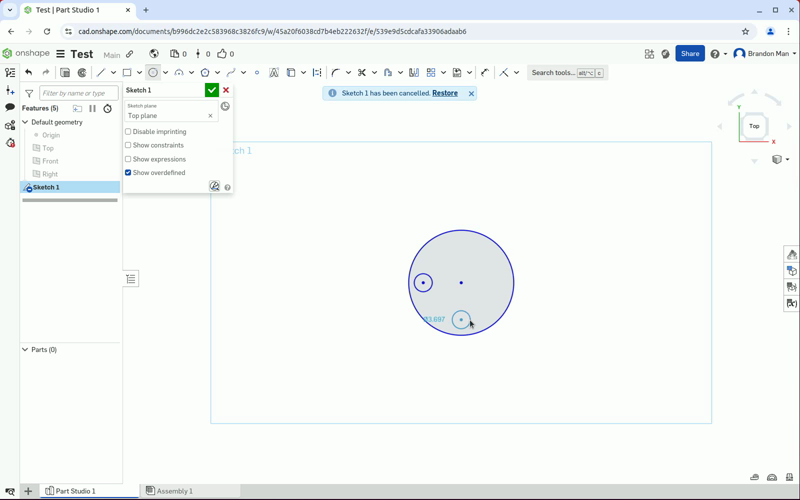
key(c)
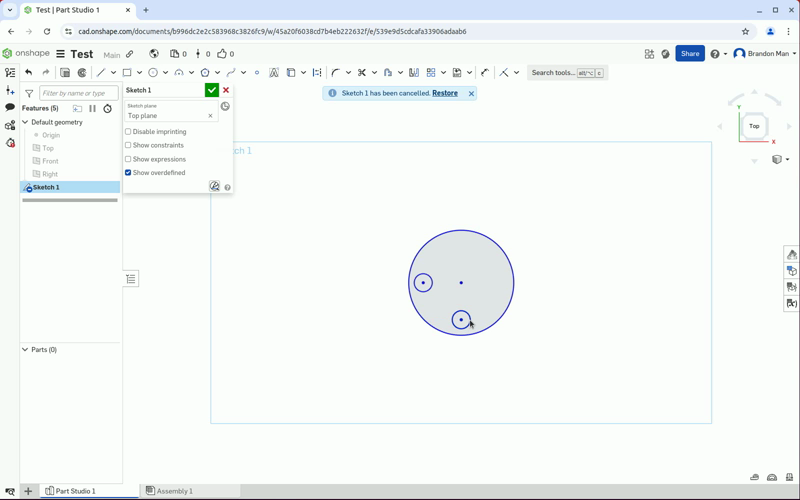
key_down(shift)
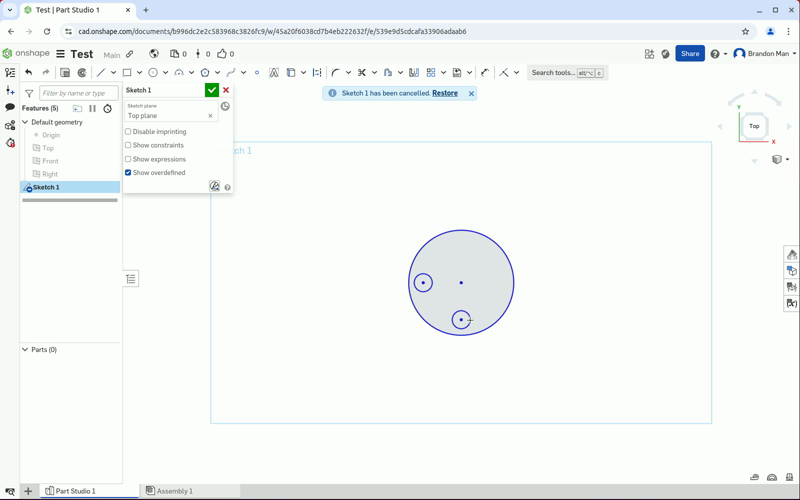
mouse_move(461, 246)
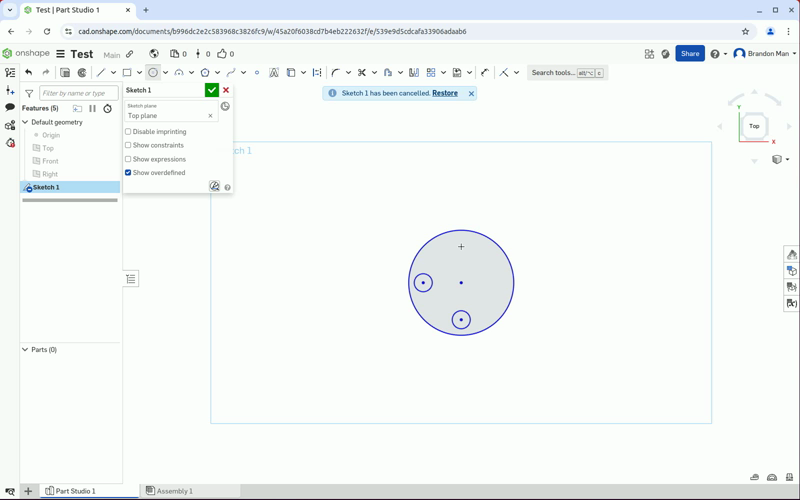
click(461, 246)
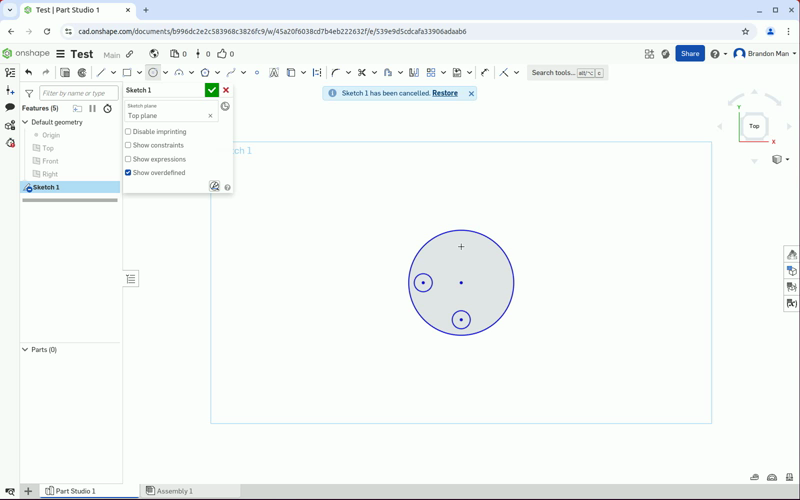
key_up(shift)
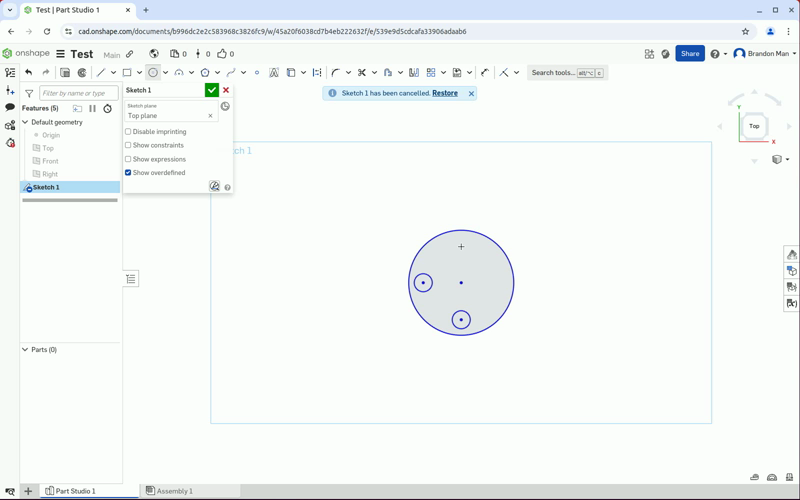
mouse_move(470, 246)
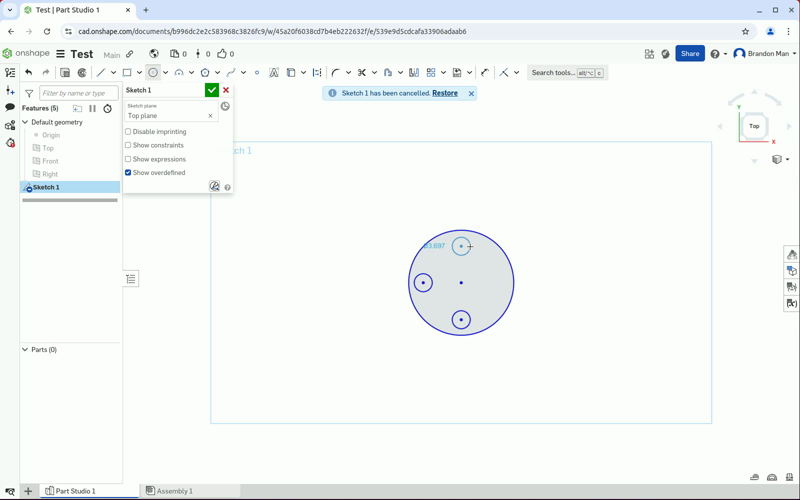
click(470, 246)
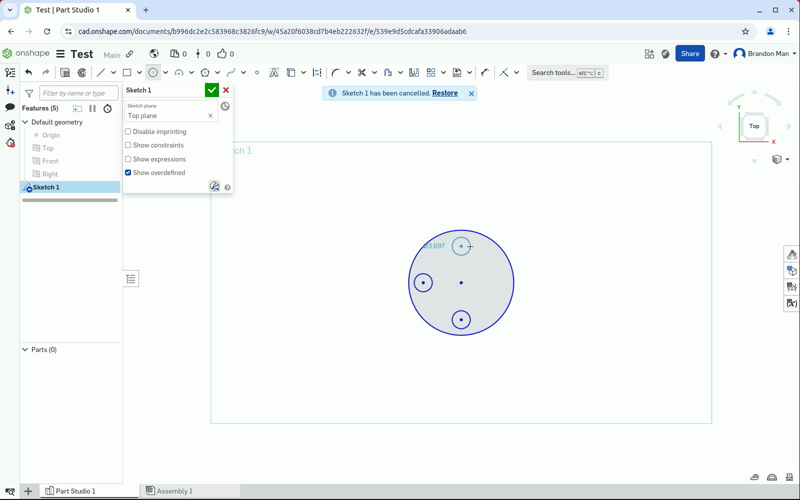
key(esc)
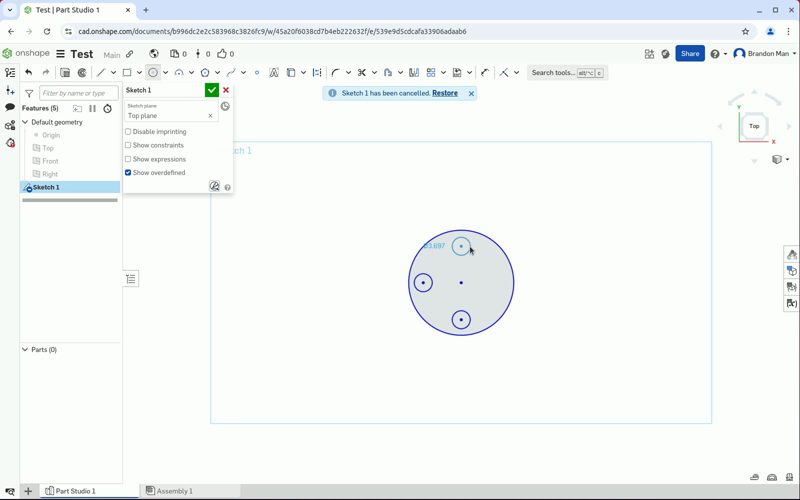
key(c)
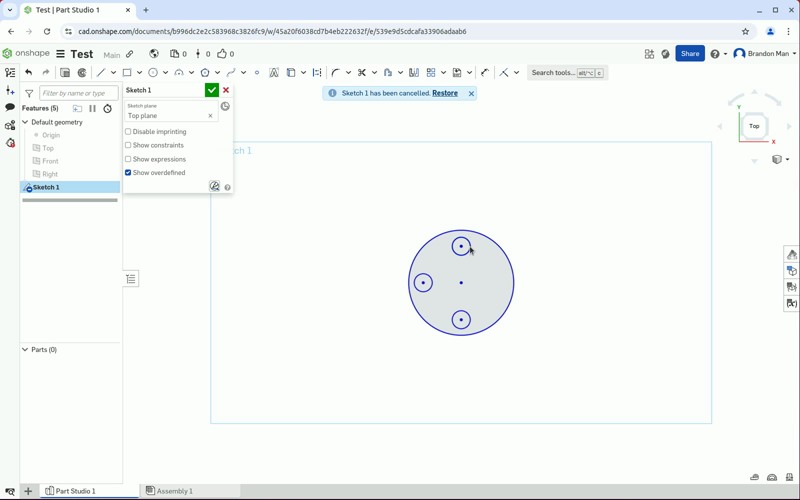
key_down(shift)
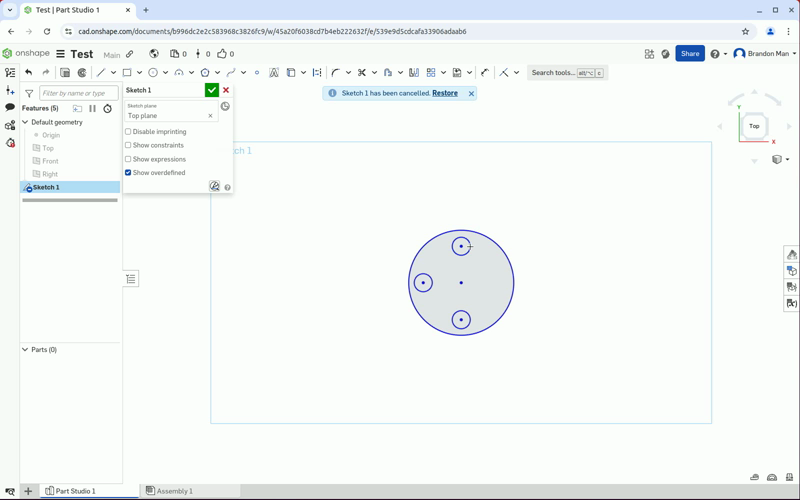
mouse_move(498, 282)
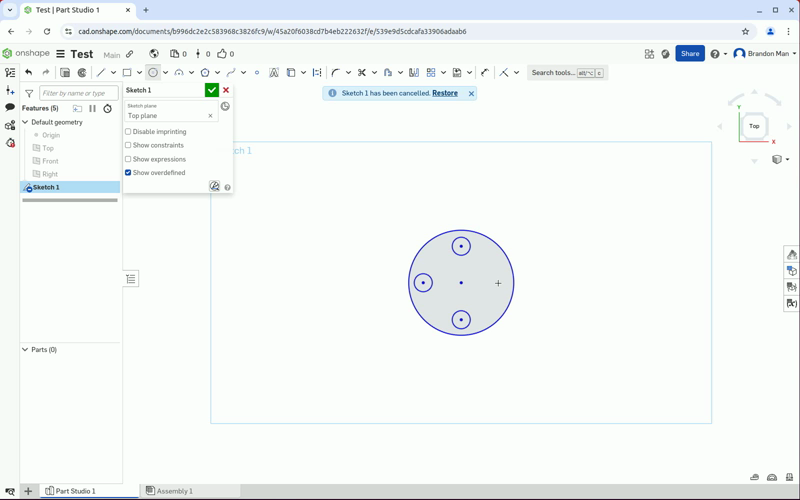
click(498, 282)
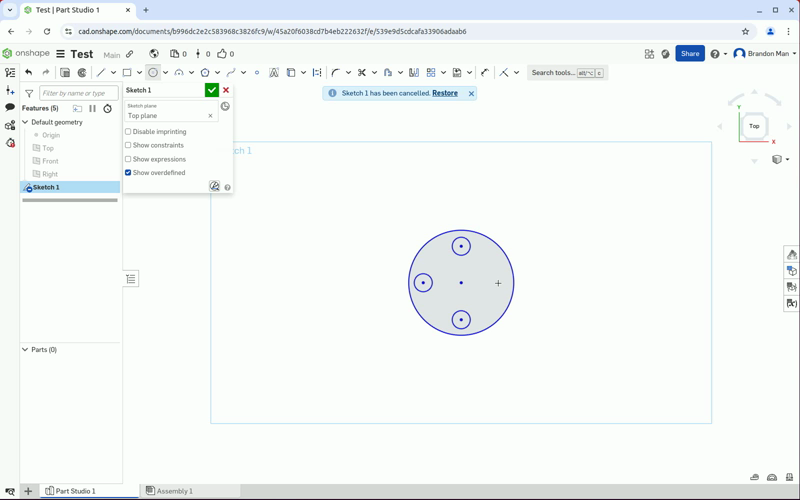
key_up(shift)
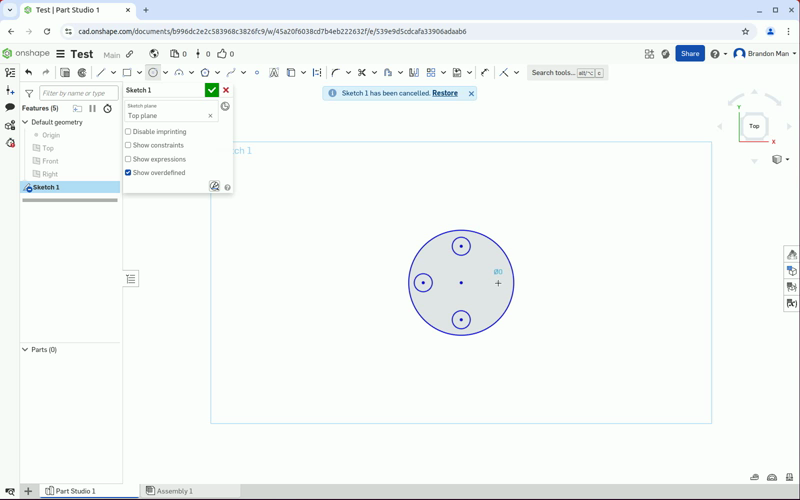
mouse_move(507, 282)
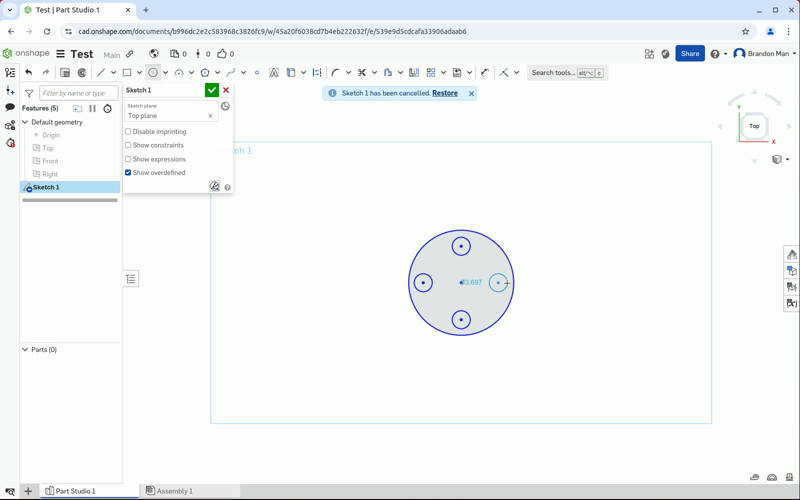
click(507, 282)
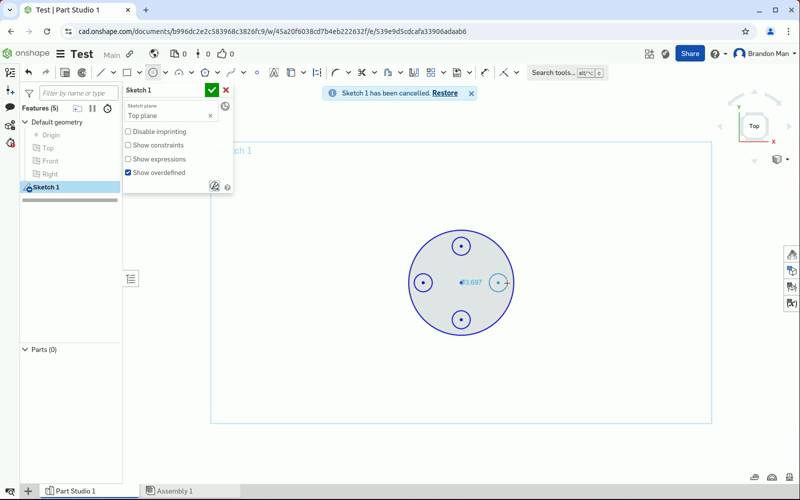
key(esc)
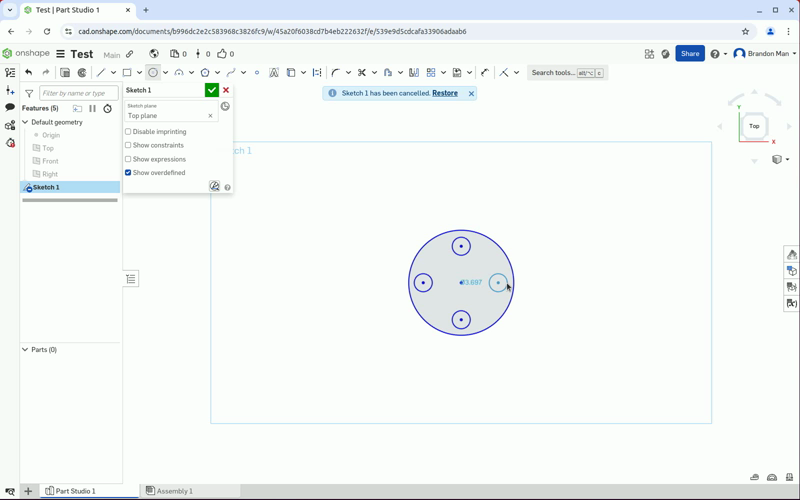
mouse_move(454, 307)
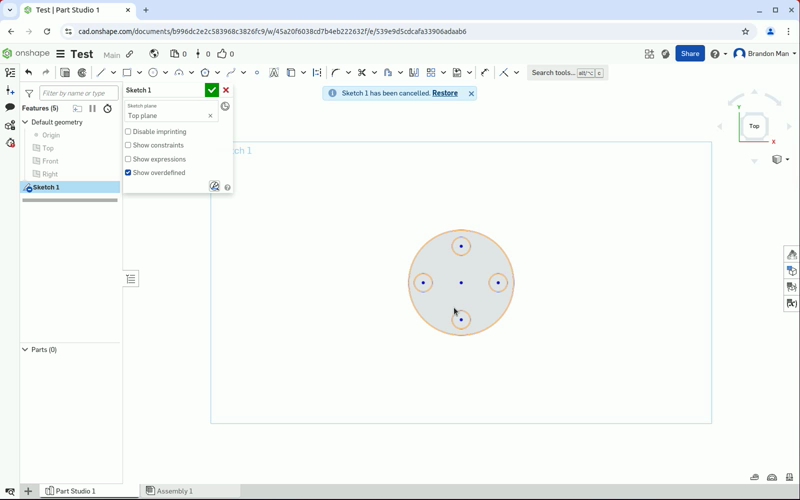
click(454, 307)
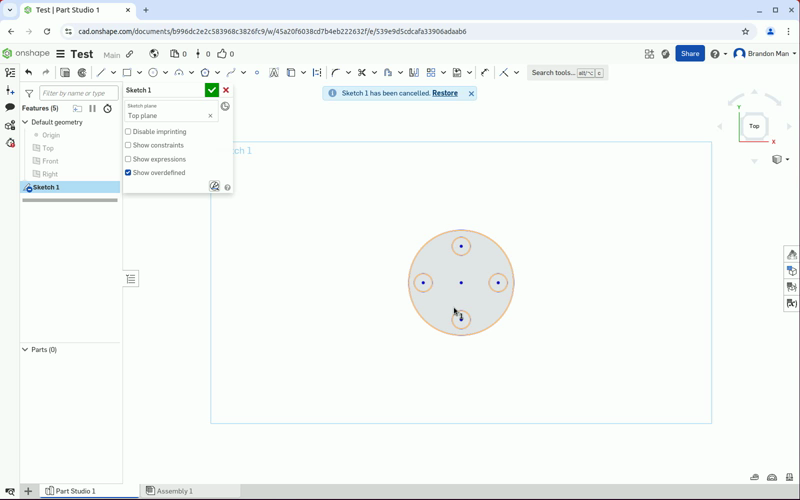
mouse_move(73, 352)
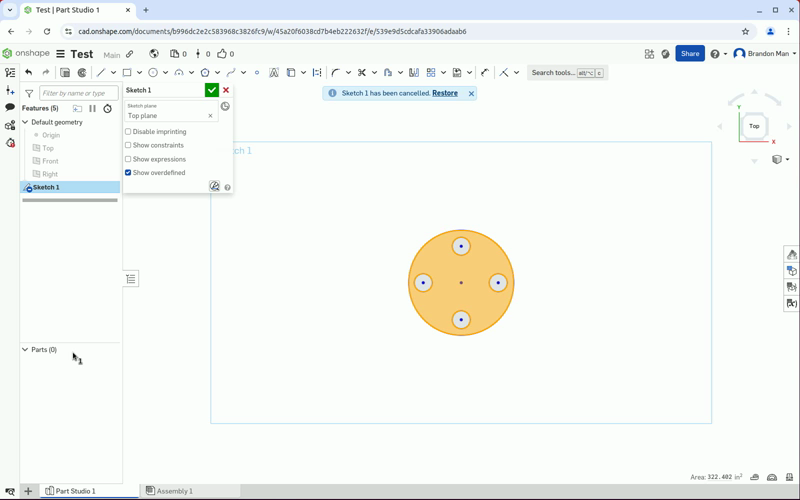
key(shift+y)
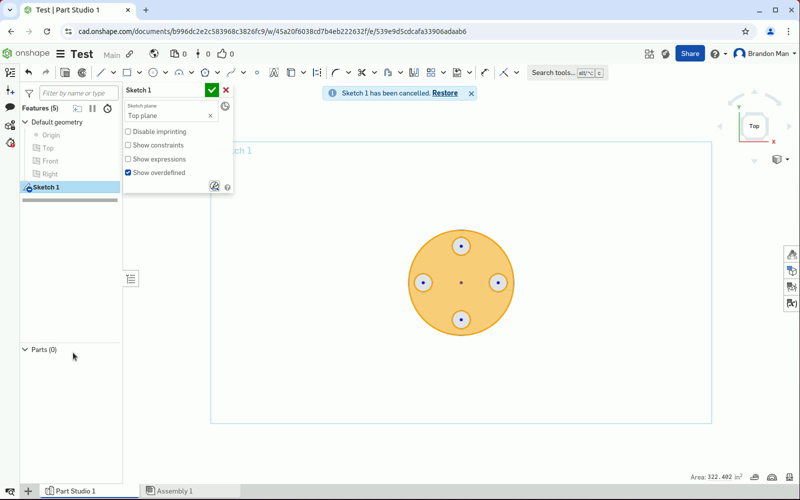
key(shift+e)
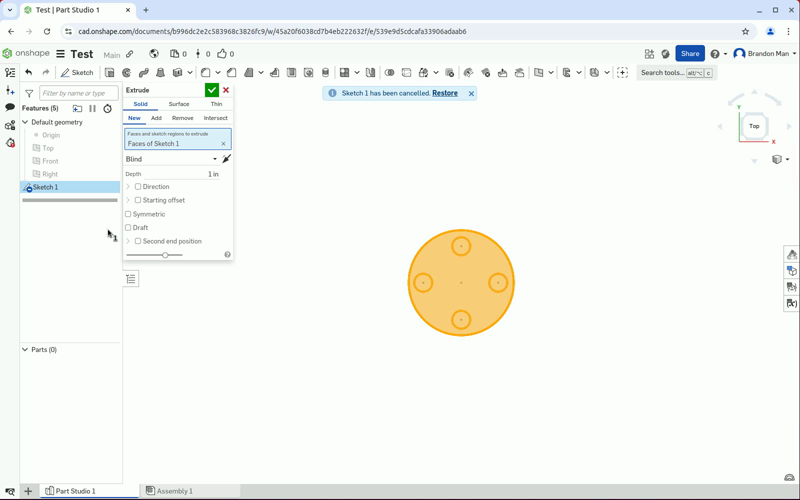
mouse_move(143, 106)
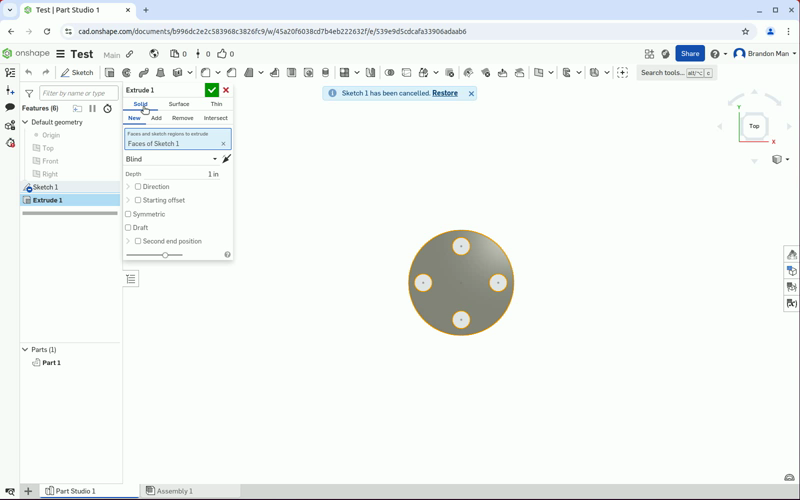
click(143, 106)
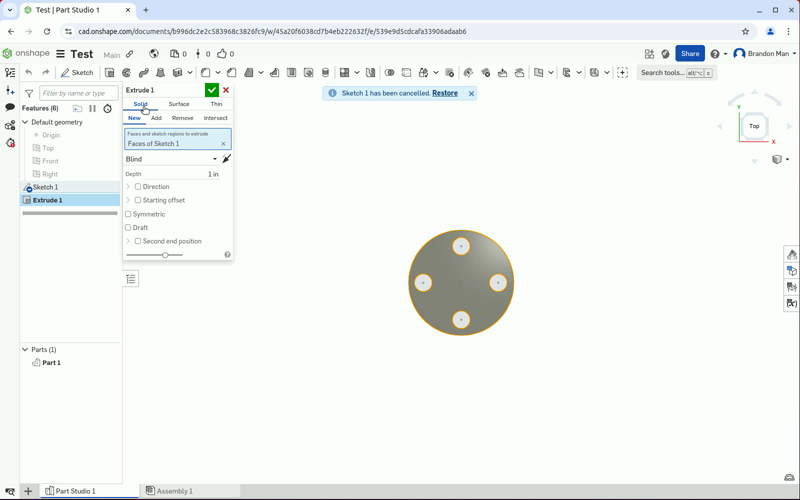
mouse_move(137, 120)
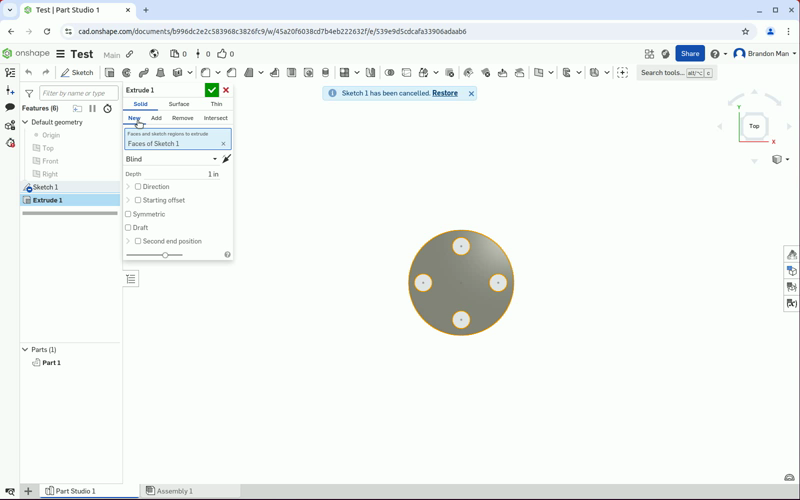
click(137, 120)
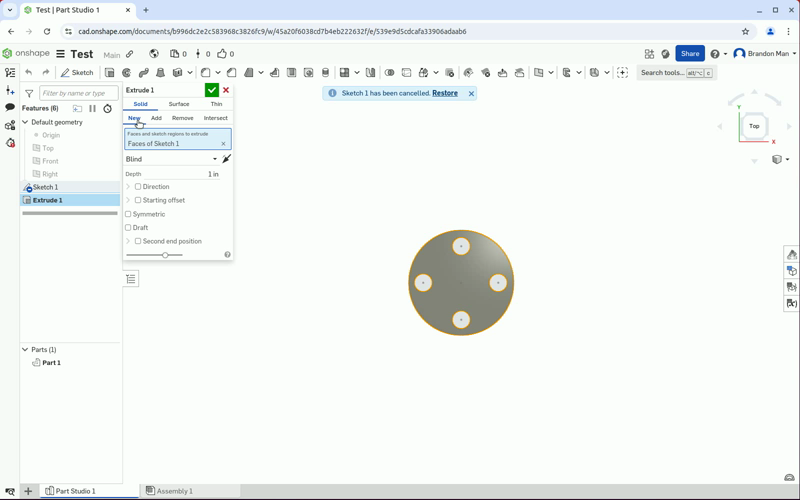
key(tab, 4)
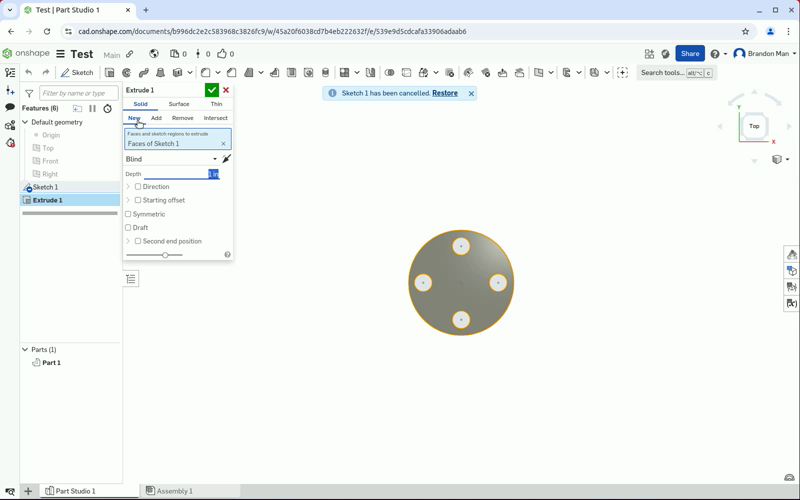
text(6.018)
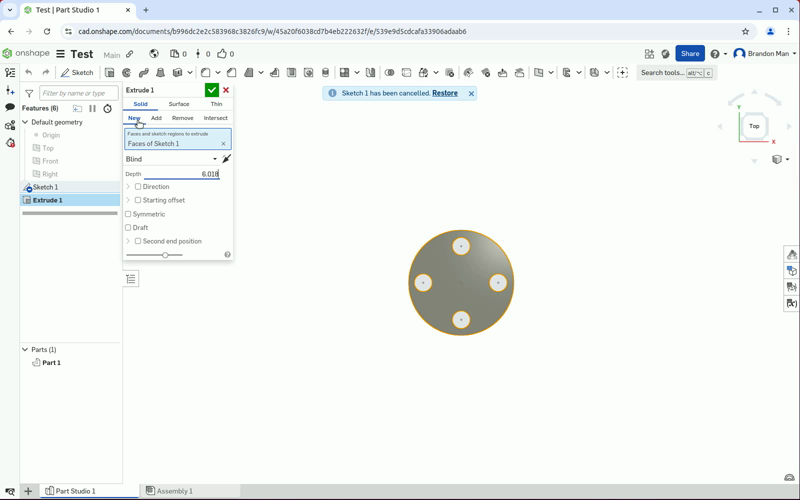
key(enter)
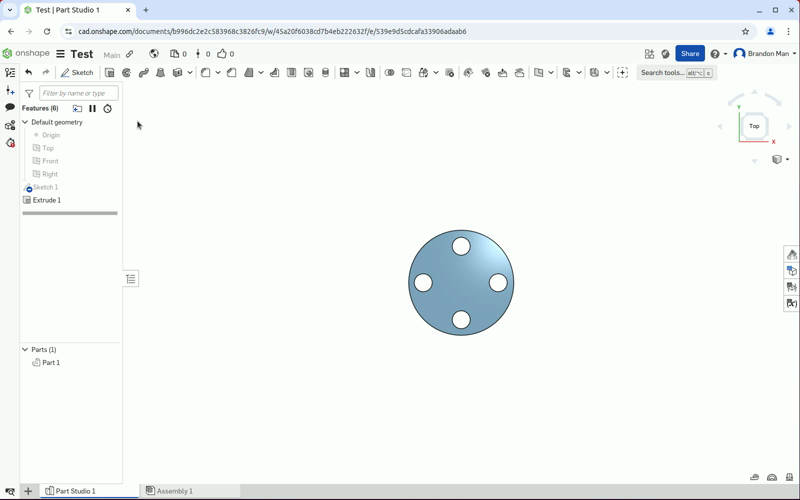
key(shift+h)
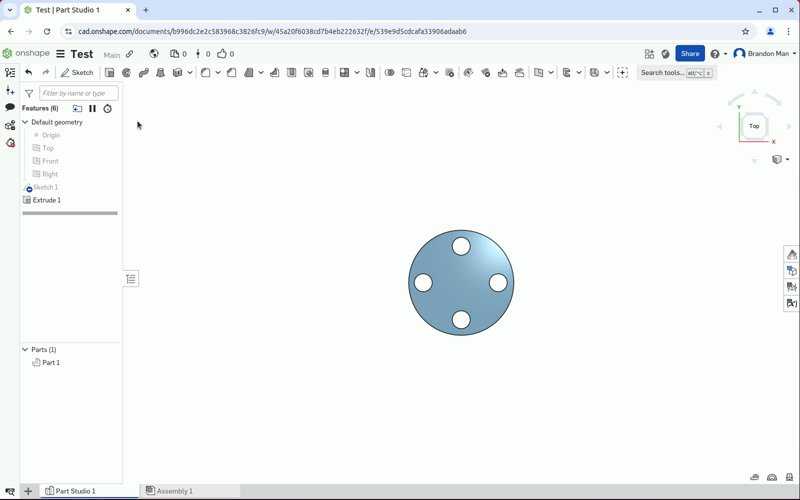
key(shift+h)
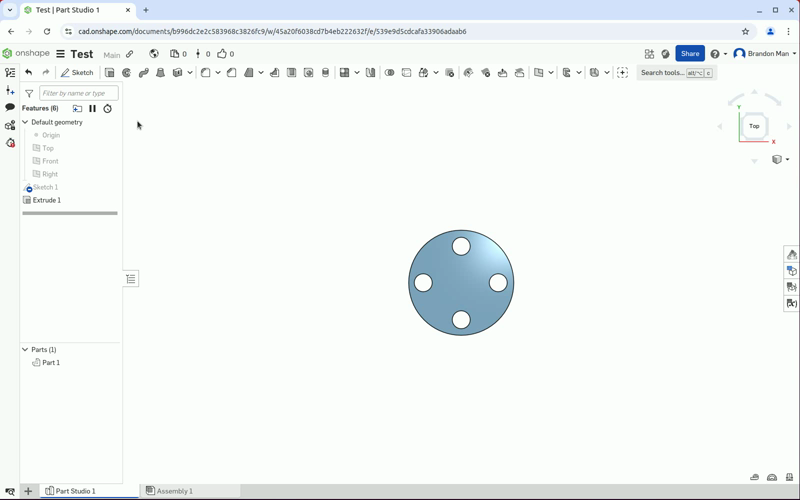
mouse_move(73, 189)
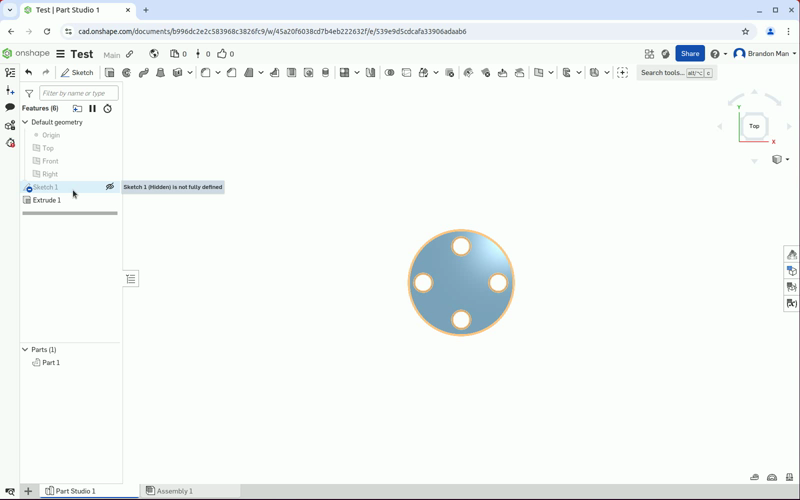
click(73, 189)
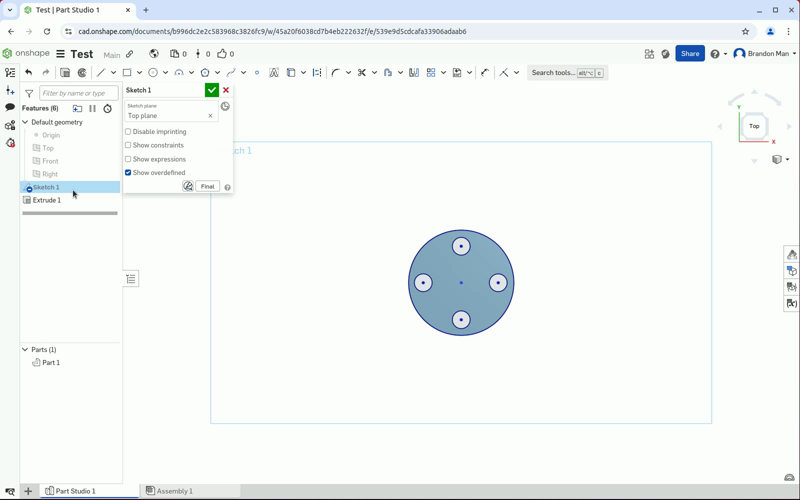
mouse_move(229, 92)
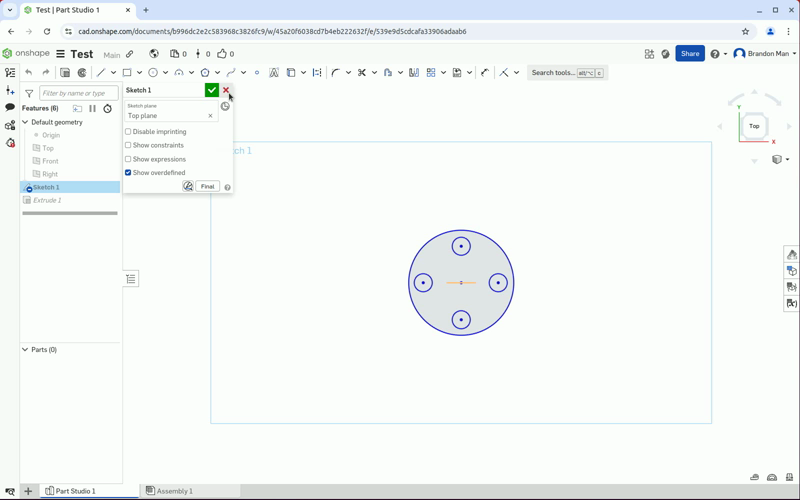
click(229, 92)
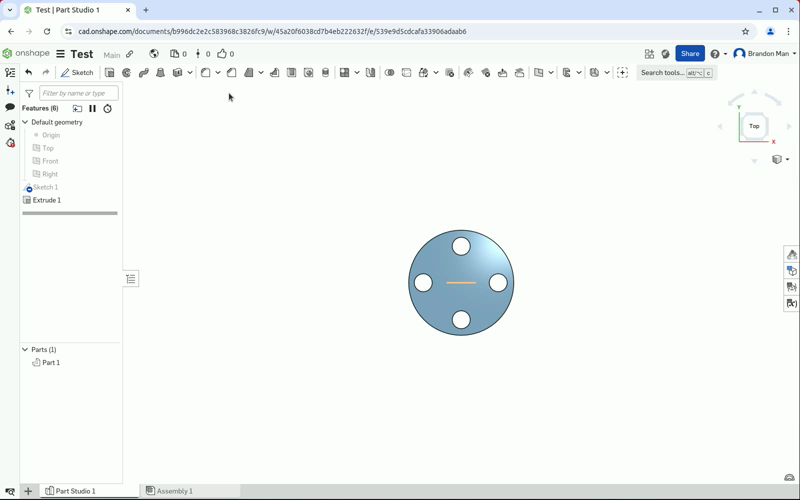
mouse_move(541, 75)
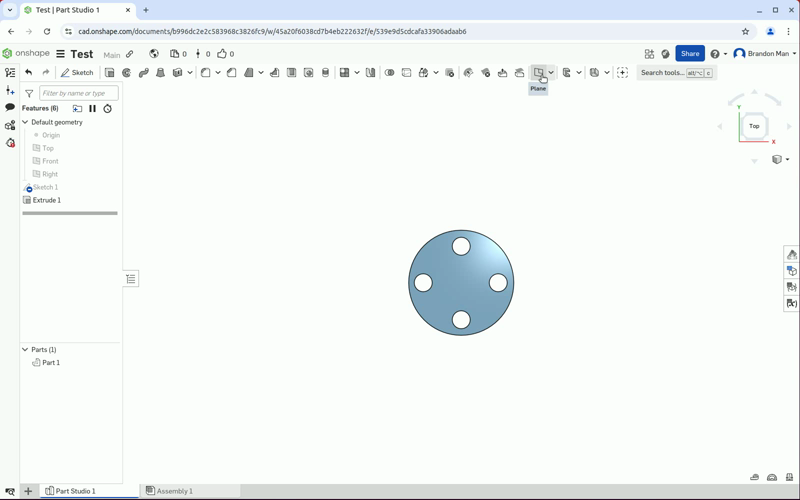
click(541, 75)
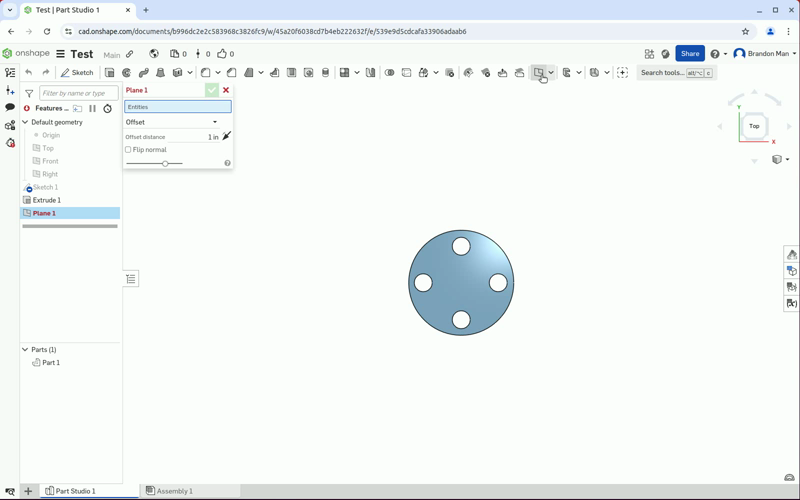
mouse_move(73, 150)
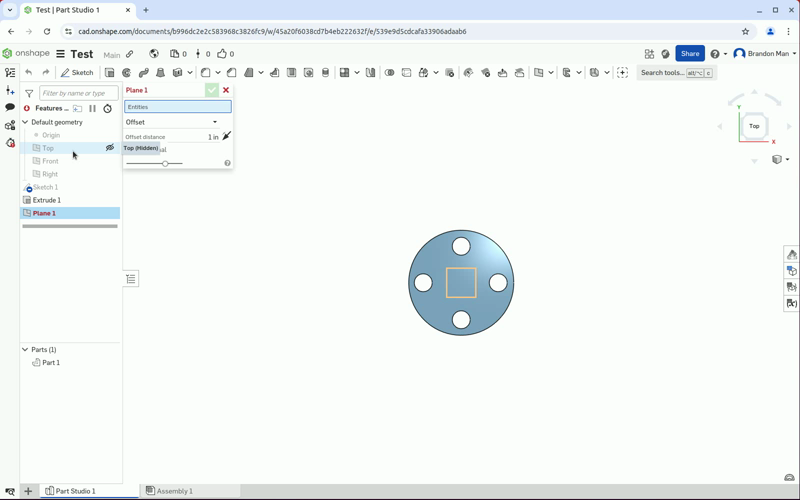
click(73, 150)
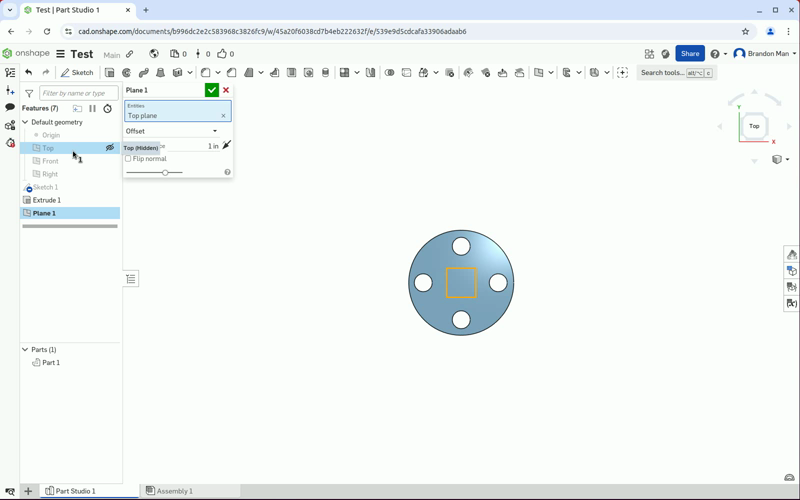
key(tab, 2)
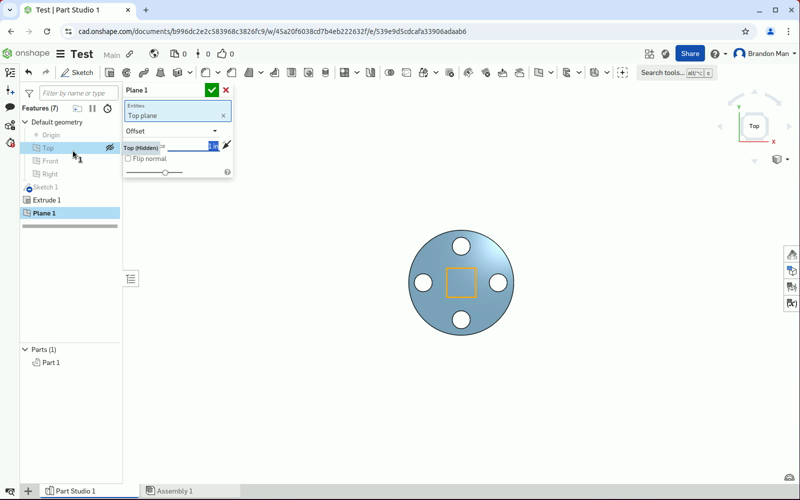
text(6.008)
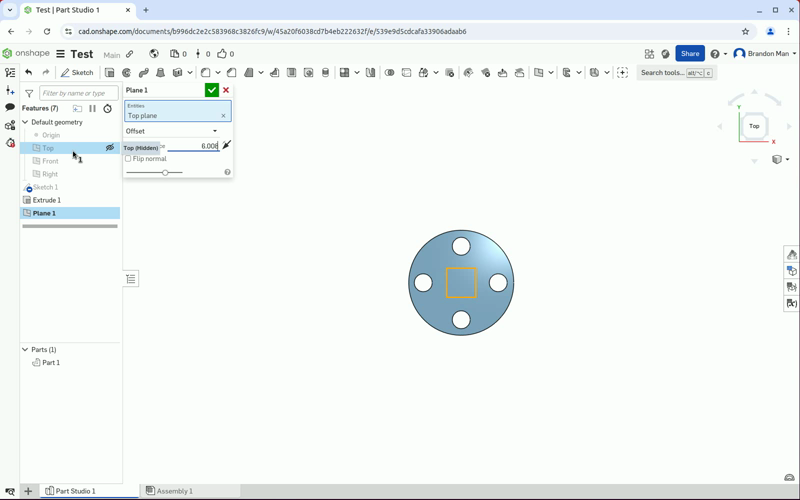
key(enter, 2)
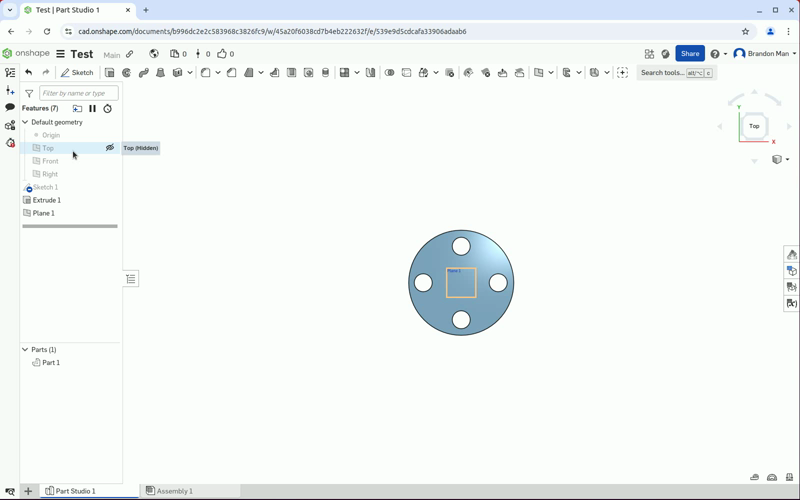
key(shift+s)
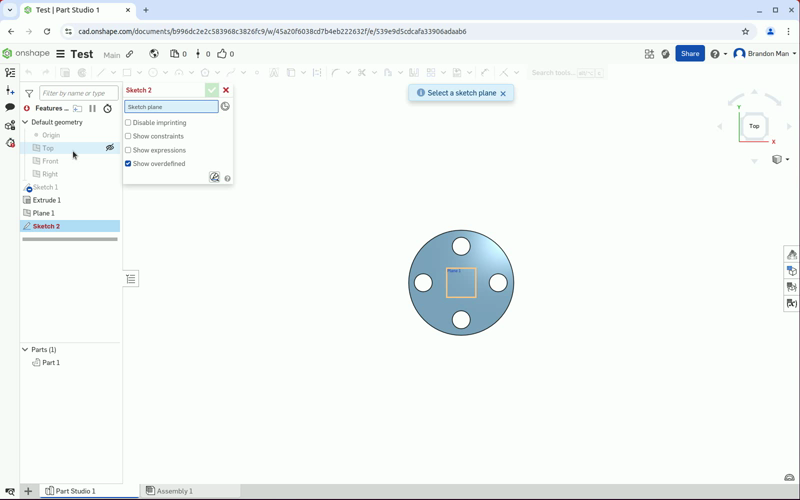
mouse_move(73, 215)
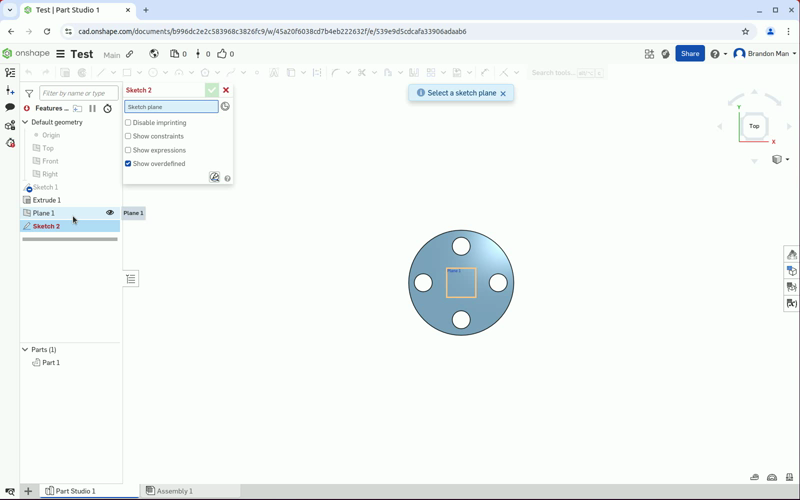
click(73, 215)
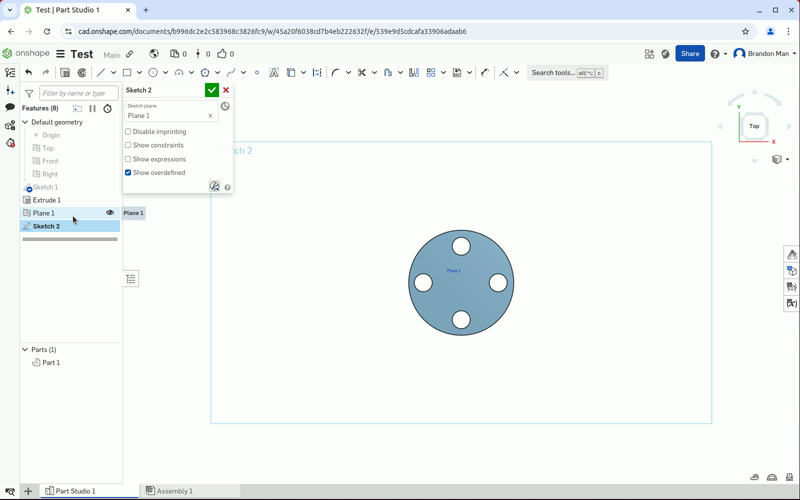
mouse_move(73, 352)
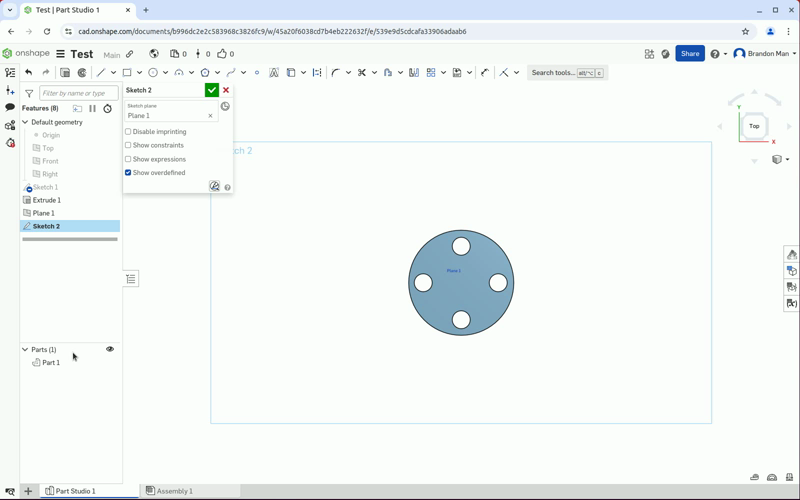
key(y)
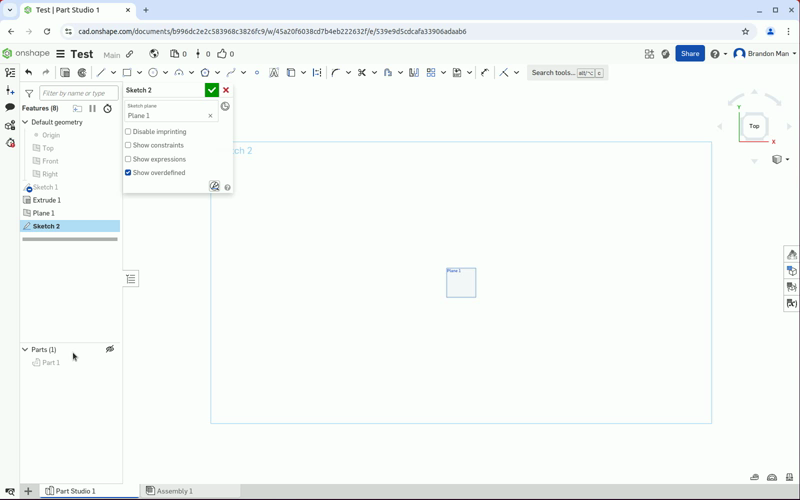
key(c)
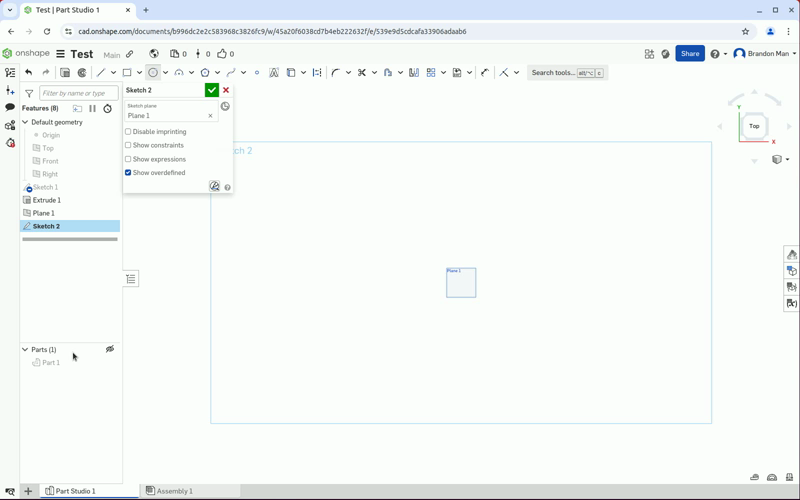
key_down(shift)
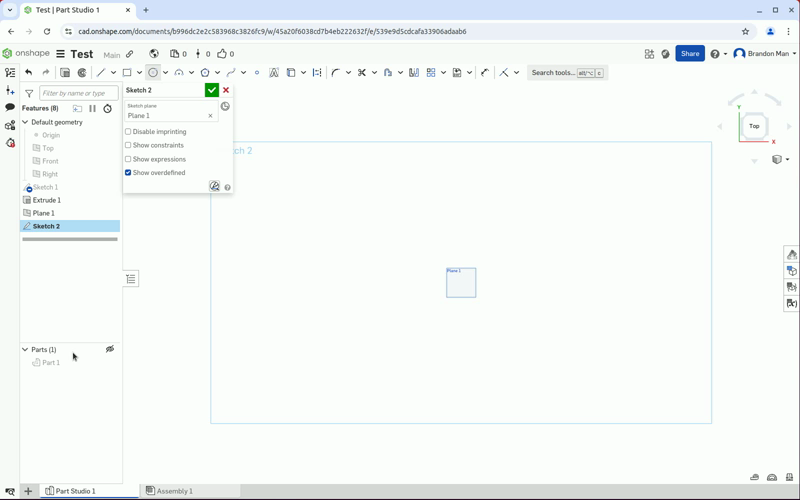
mouse_move(460, 282)
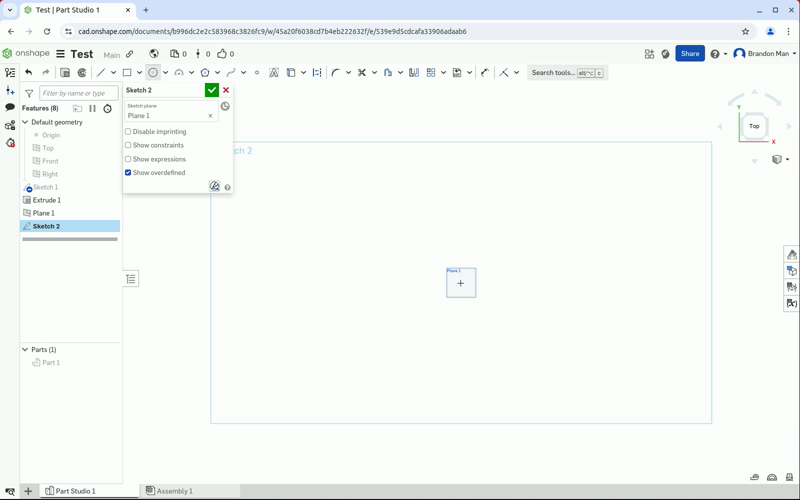
click(460, 282)
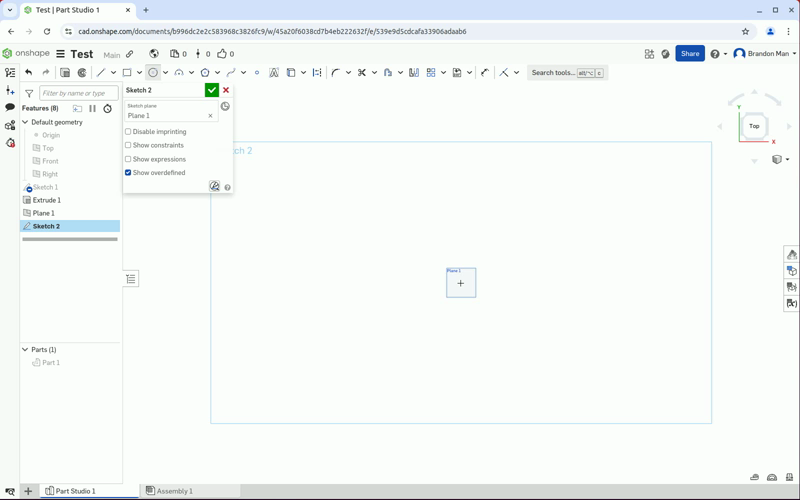
key_up(shift)
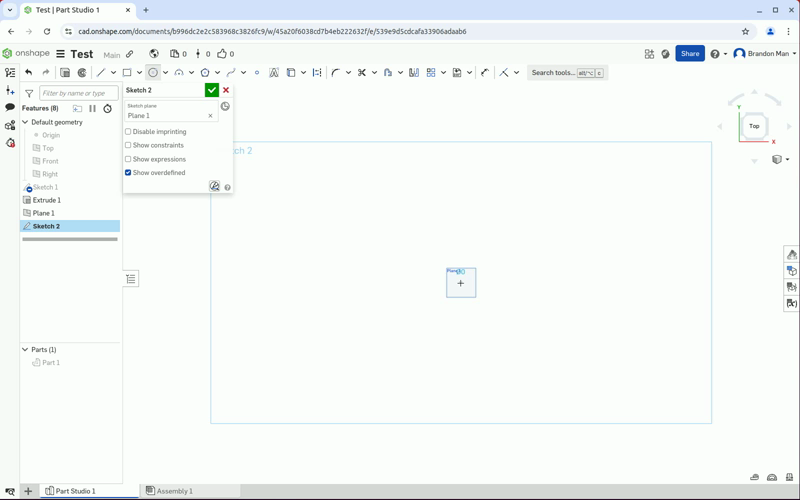
mouse_move(482, 282)
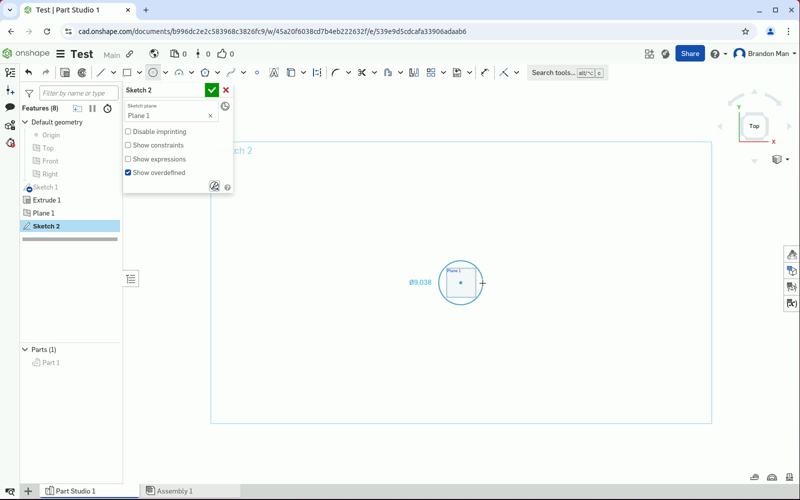
click(482, 282)
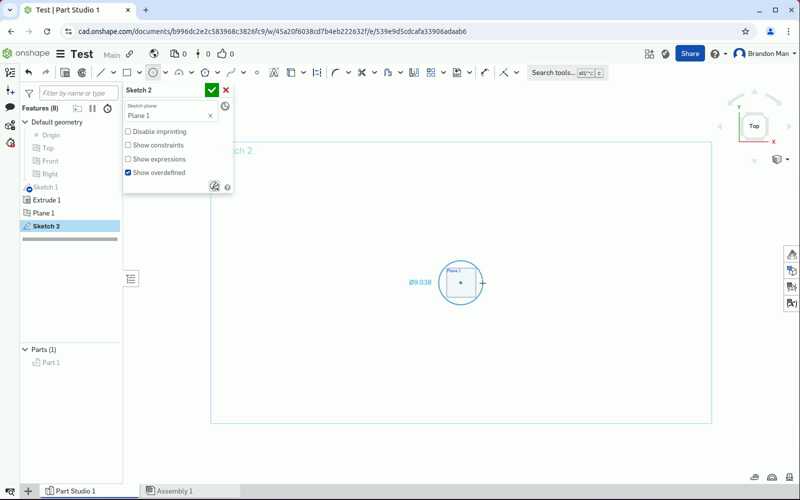
key(esc)
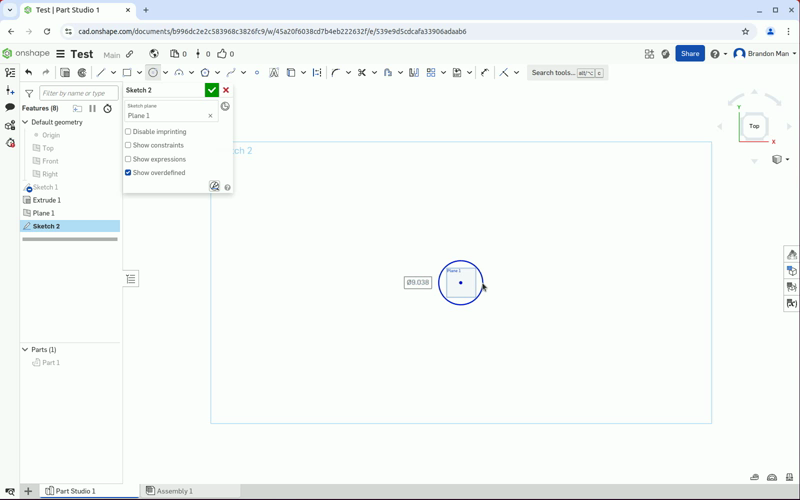
mouse_move(480, 286)
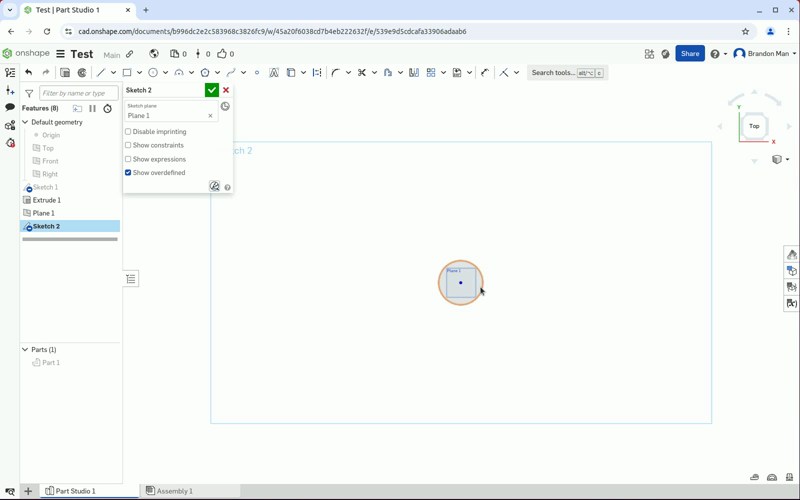
scroll(6)
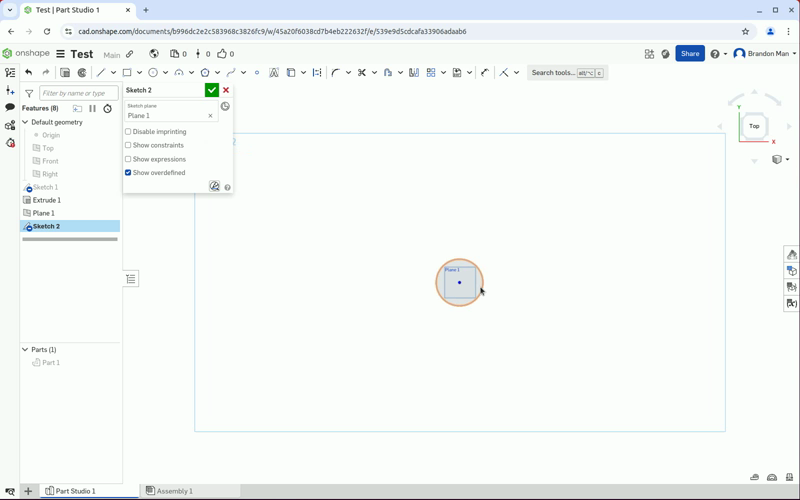
scroll(6)
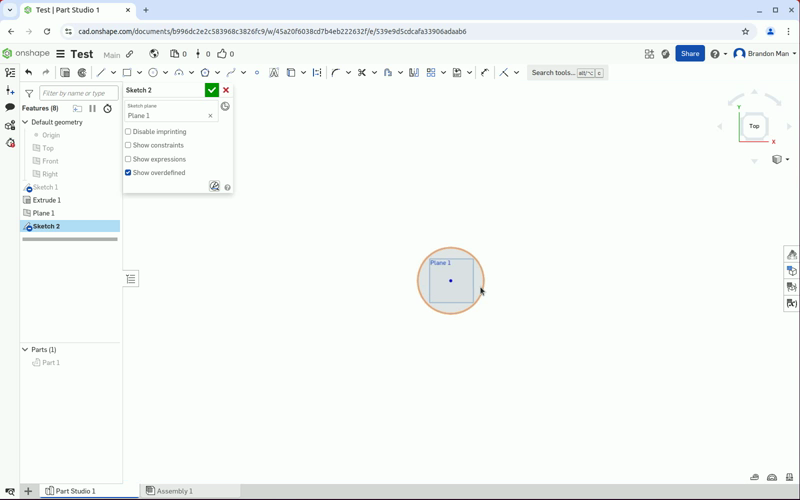
scroll(6)
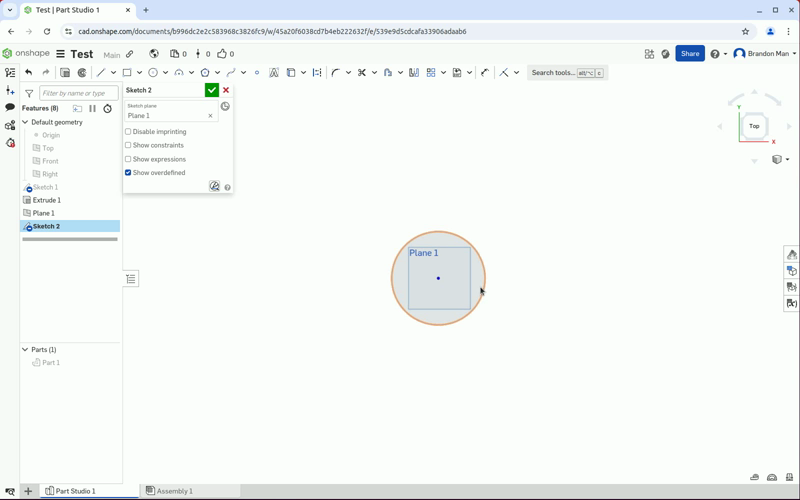
scroll(6)
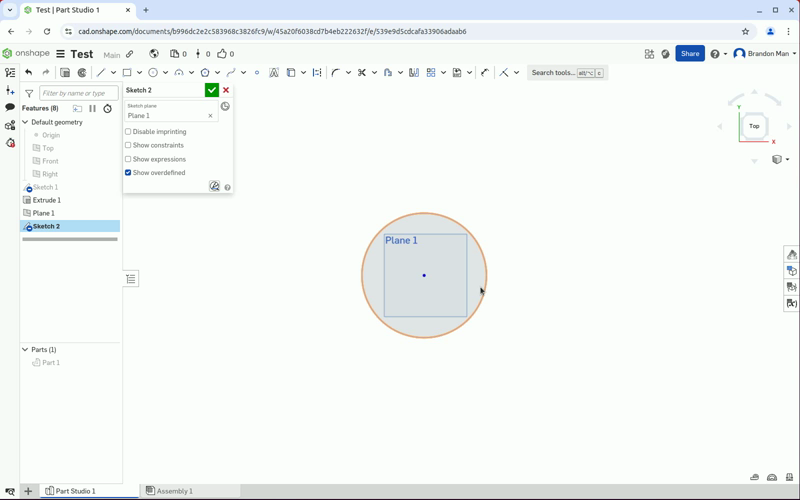
scroll(6)
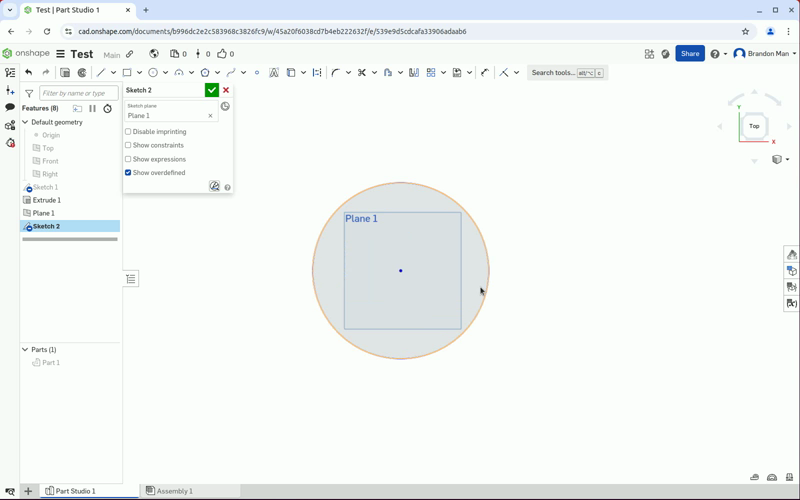
scroll(6)
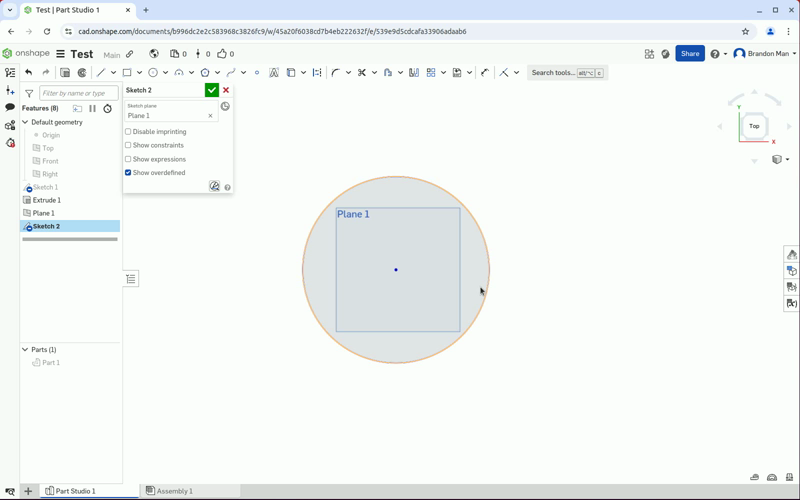
scroll(6)
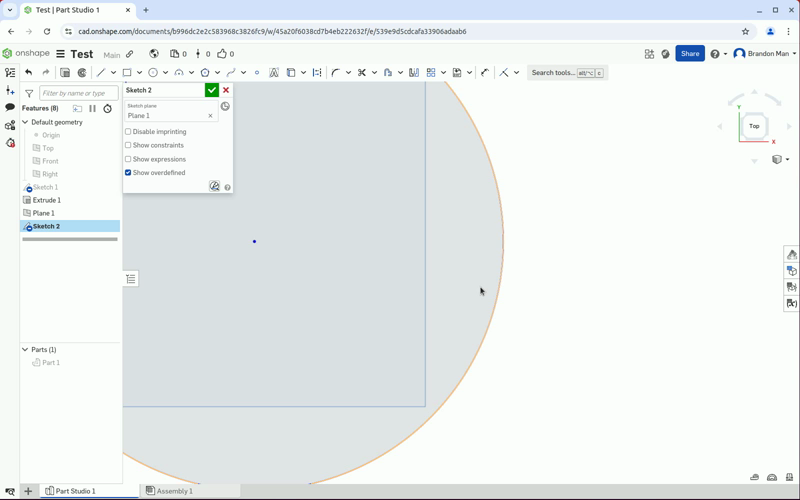
click(480, 286)
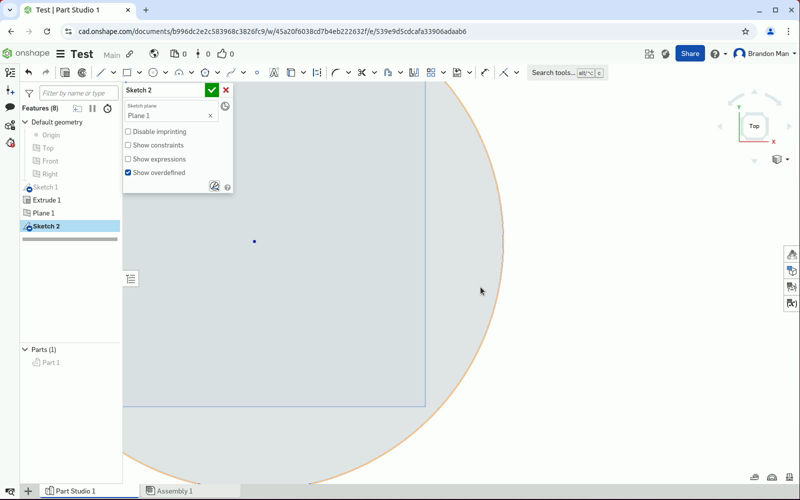
scroll(-6)
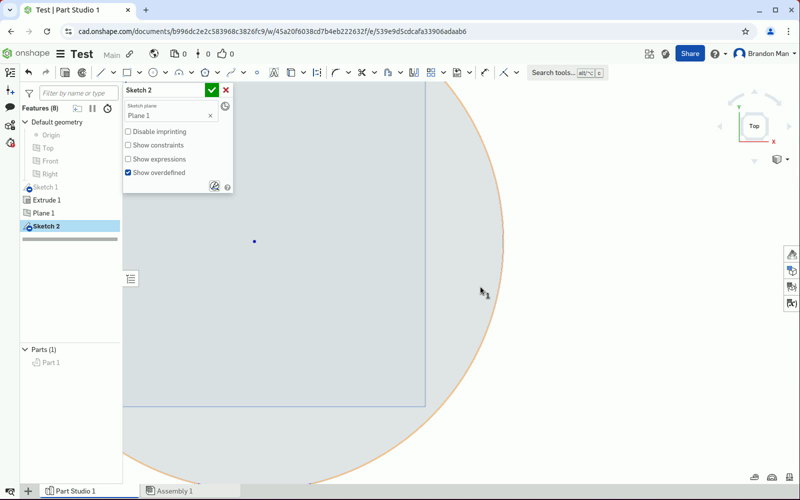
scroll(-6)
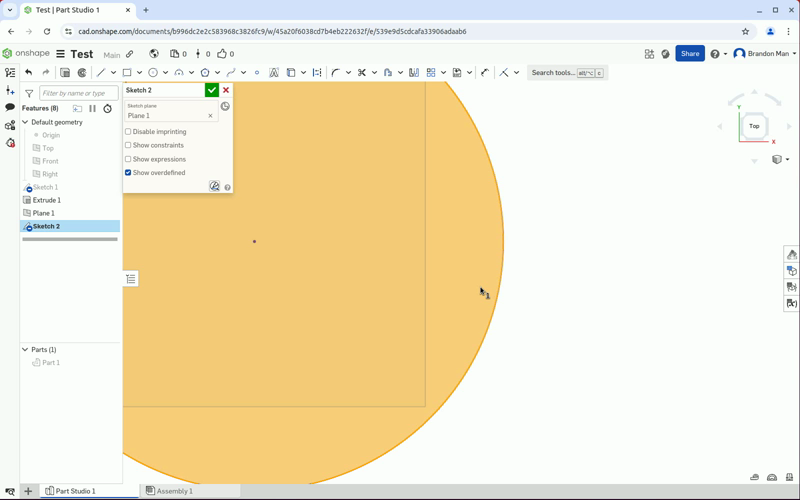
scroll(-6)
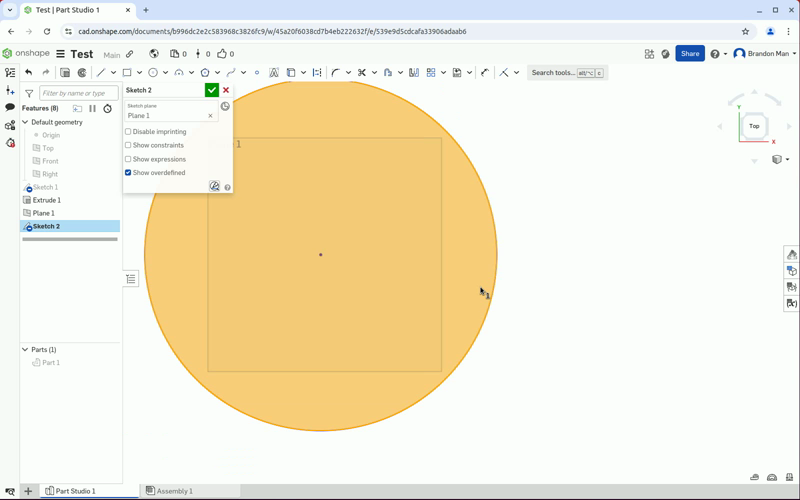
scroll(-6)
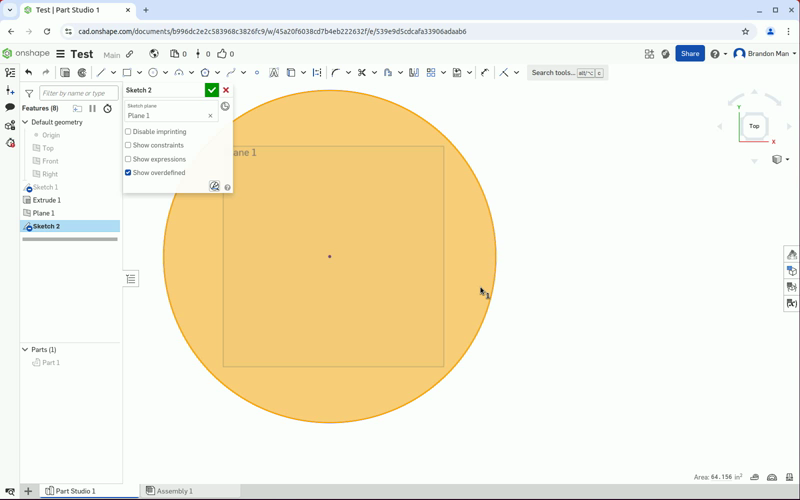
scroll(-6)
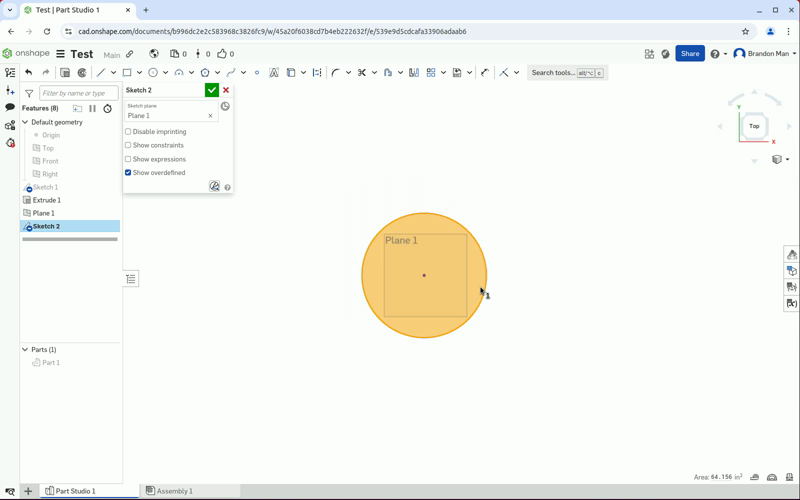
scroll(-6)
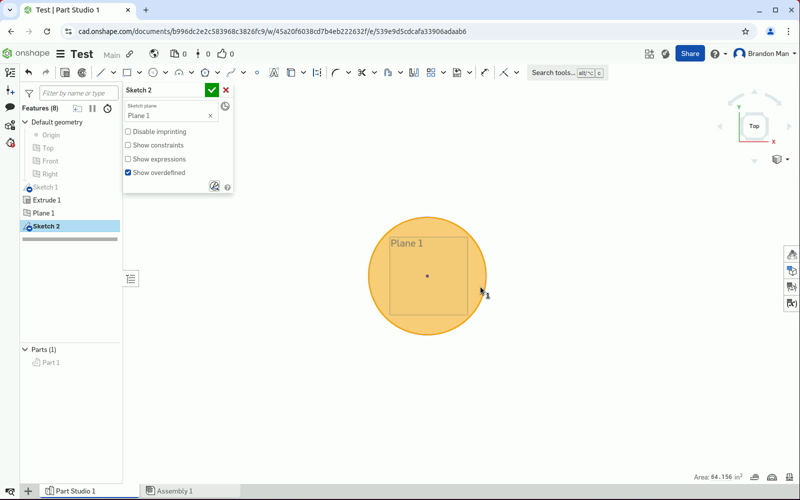
scroll(-6)
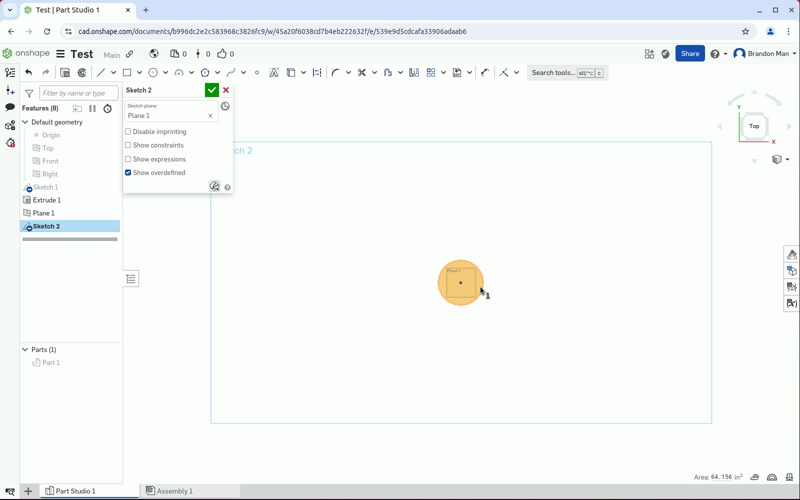
mouse_move(73, 352)
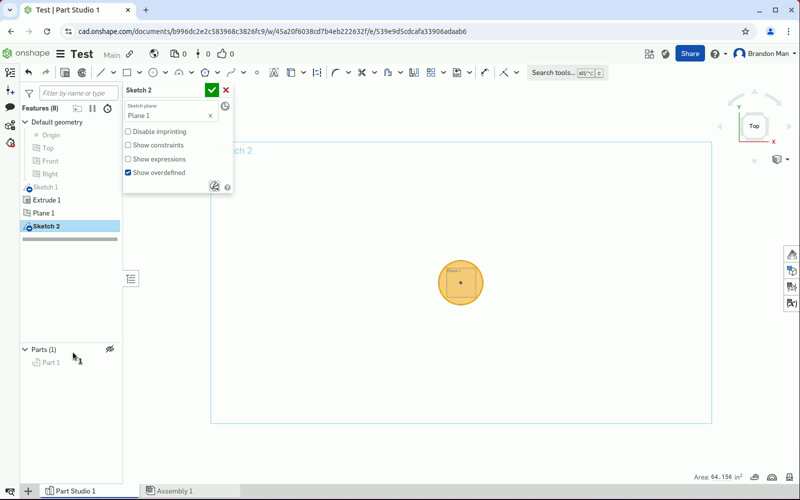
key(shift+y)
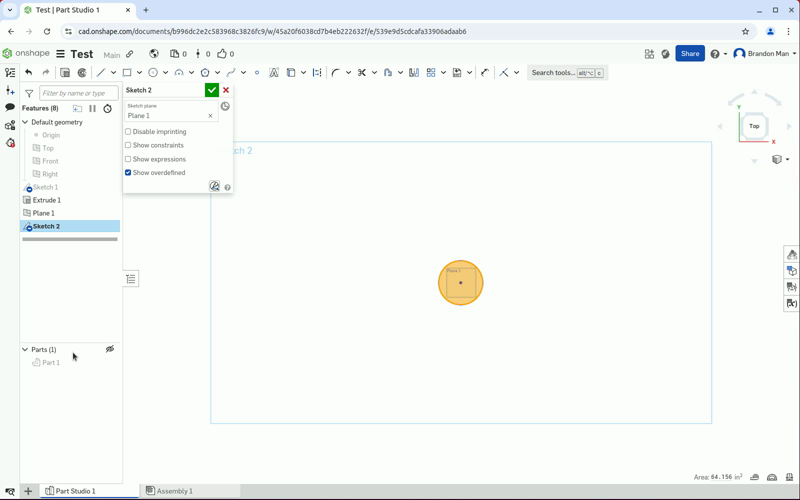
key(shift+e)
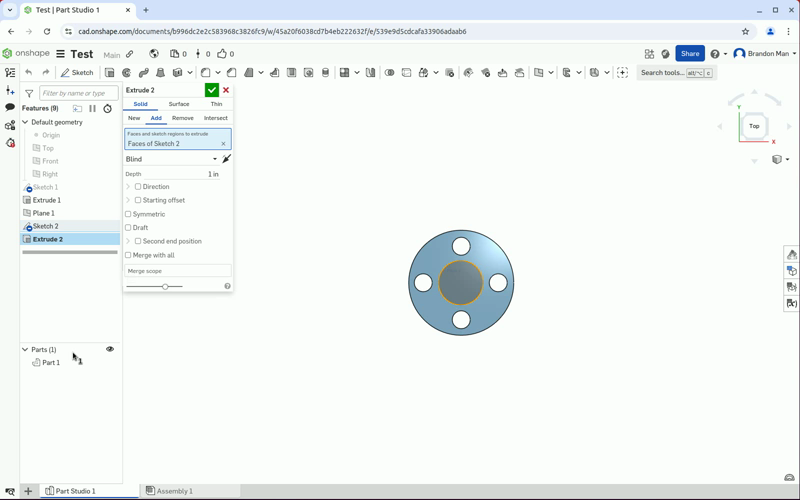
mouse_move(143, 106)
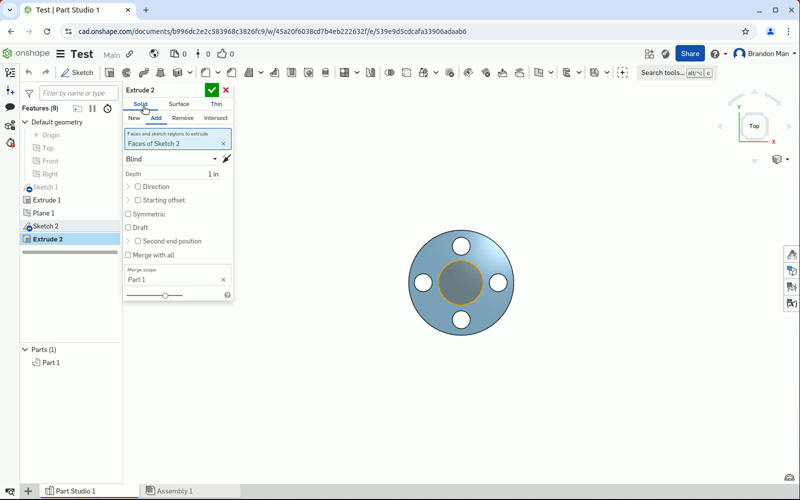
click(143, 106)
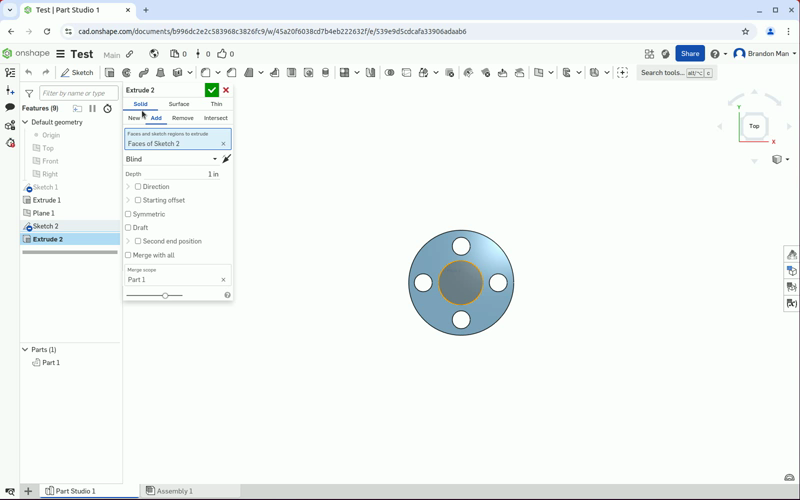
mouse_move(137, 120)
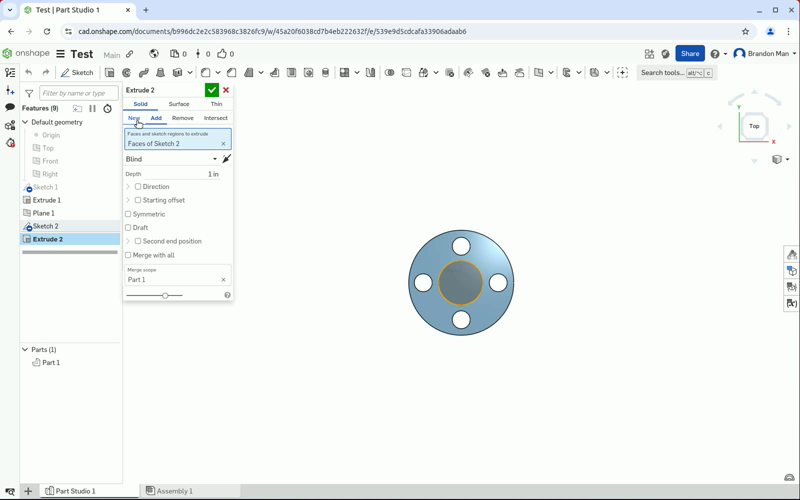
click(137, 120)
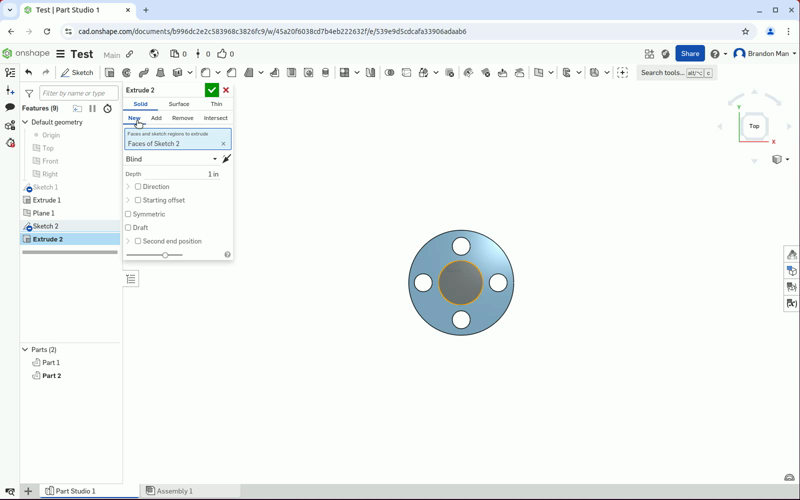
key(tab, 4)
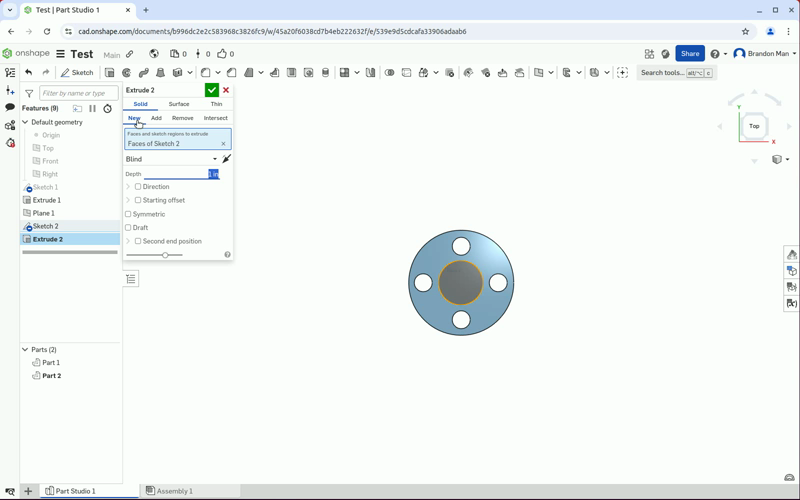
text(7.703)
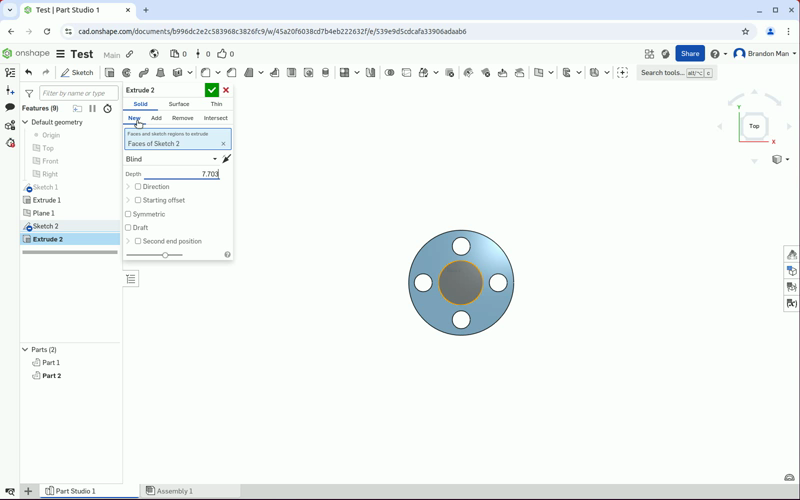
key(enter)
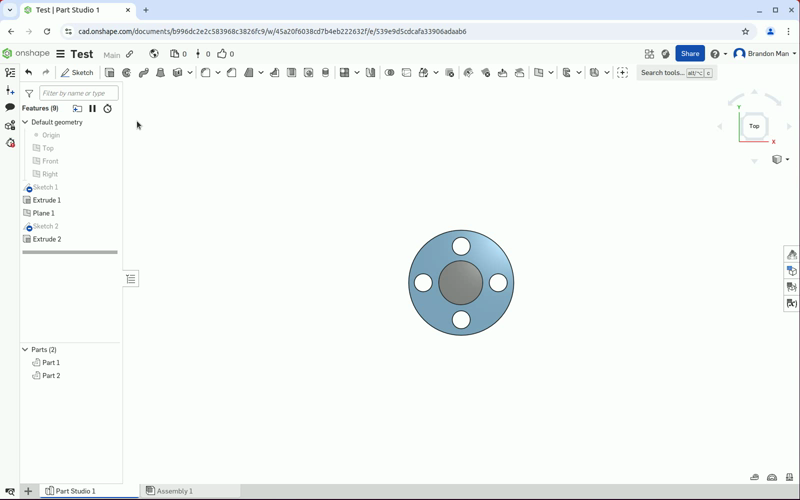
key(shift+h)
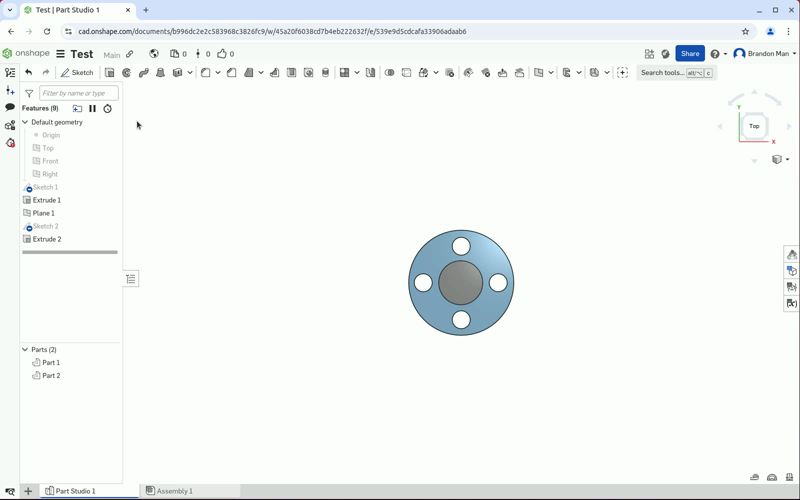
key(shift+h)
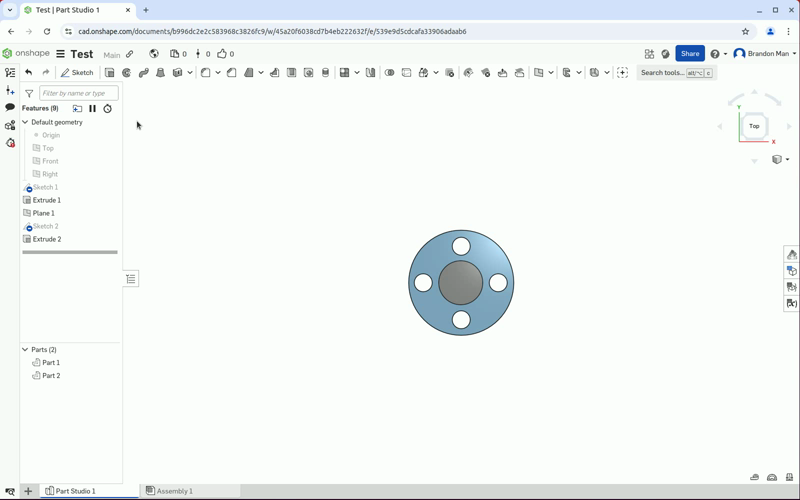
mouse_move(73, 189)
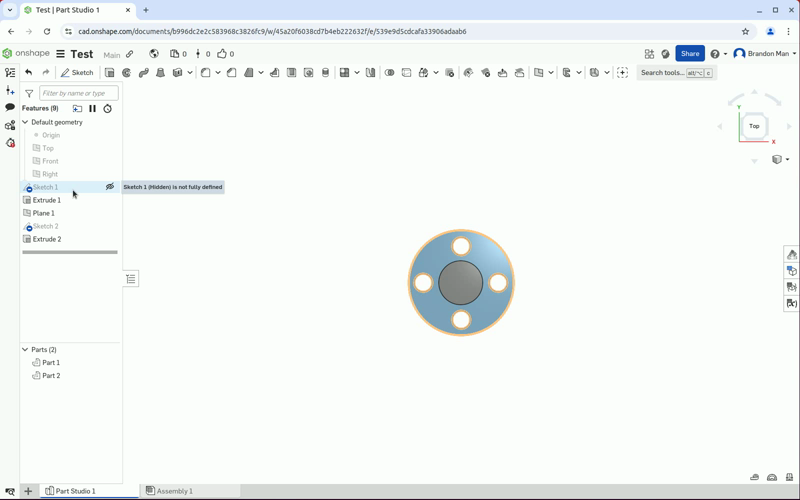
click(73, 189)
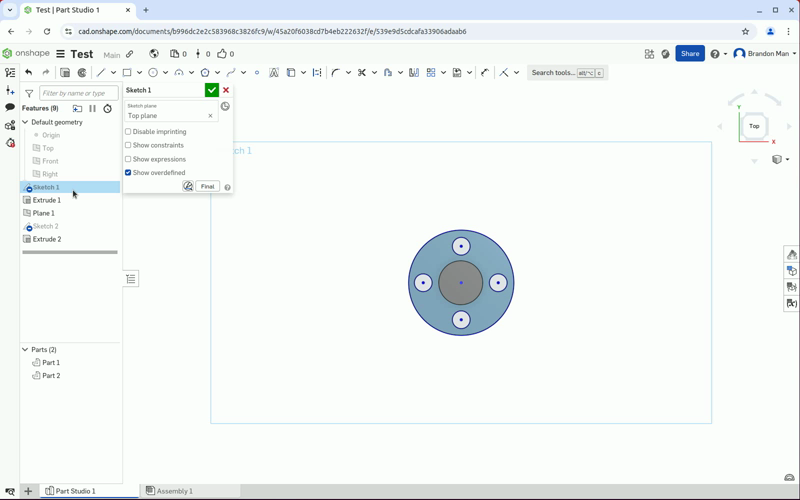
mouse_move(229, 92)
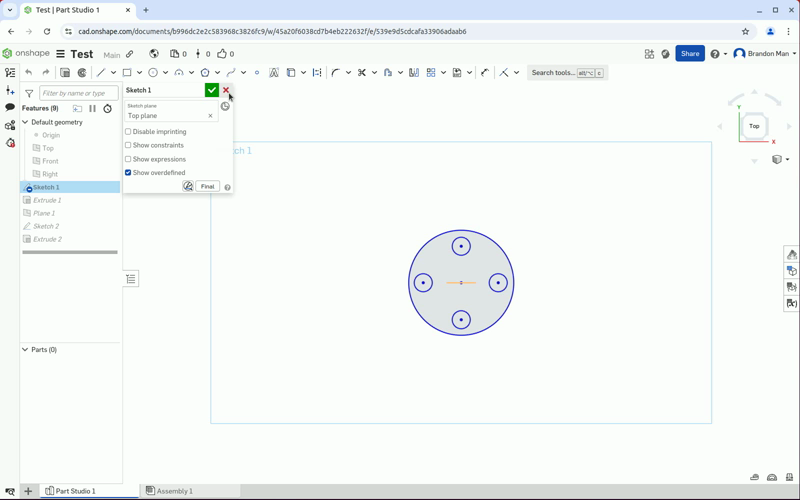
click(229, 92)
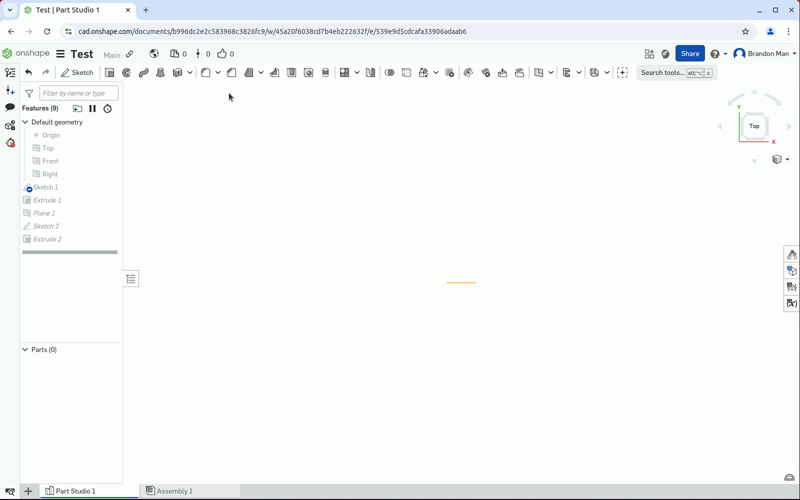
mouse_move(73, 352)
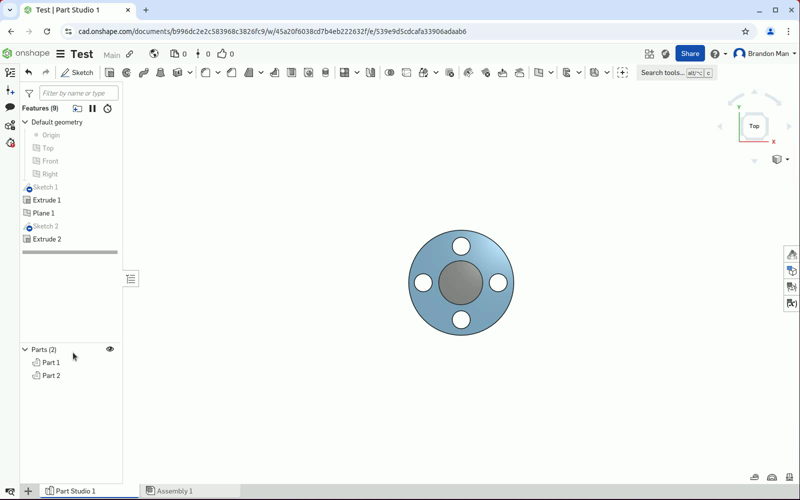
key(y)
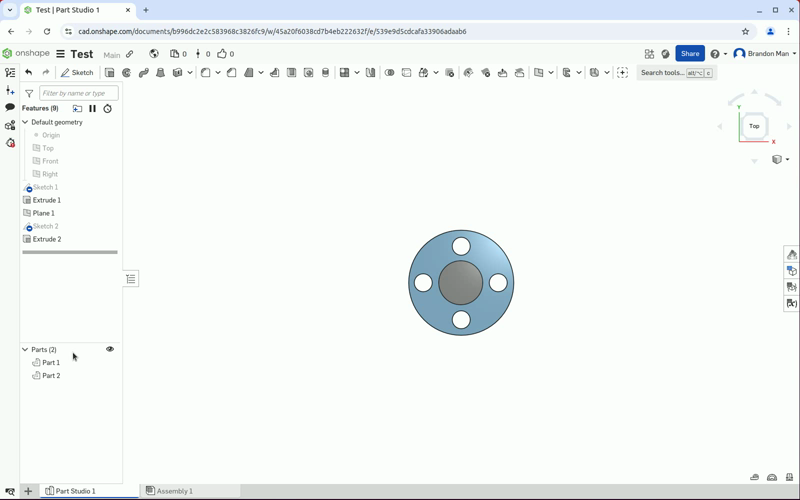
key(shift+p)
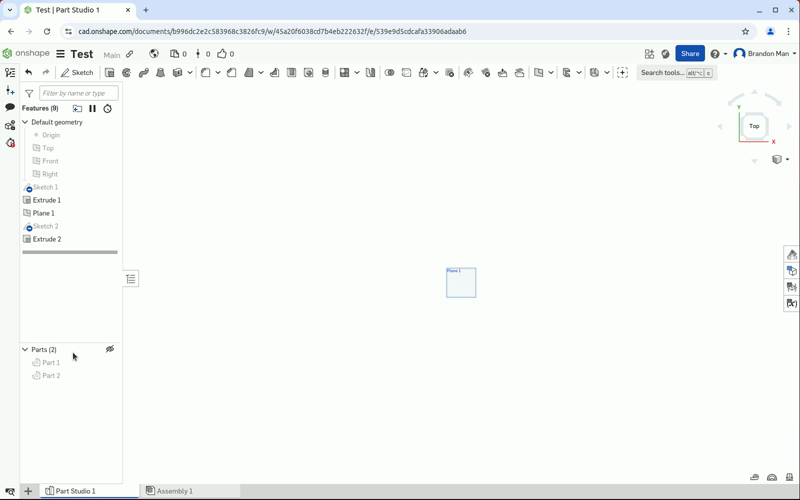
key(space)
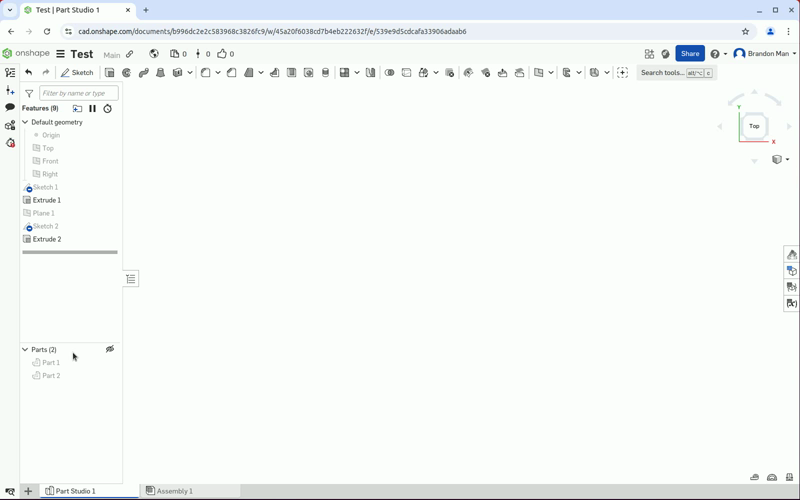
key_down(shift)
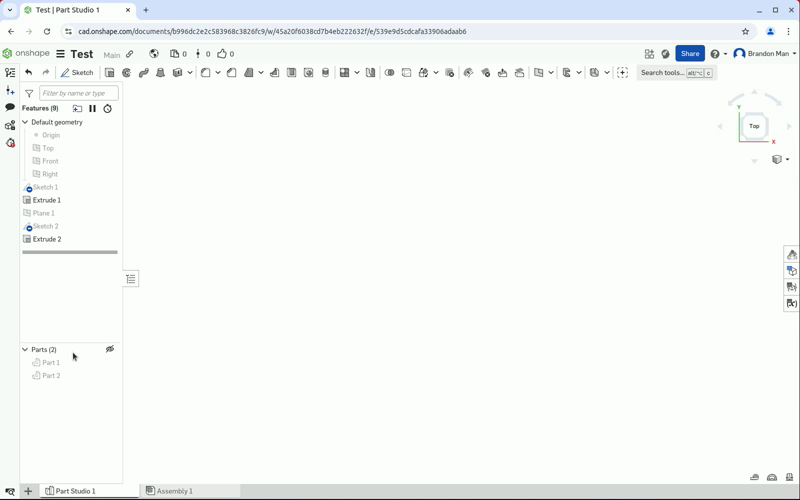
key(up)
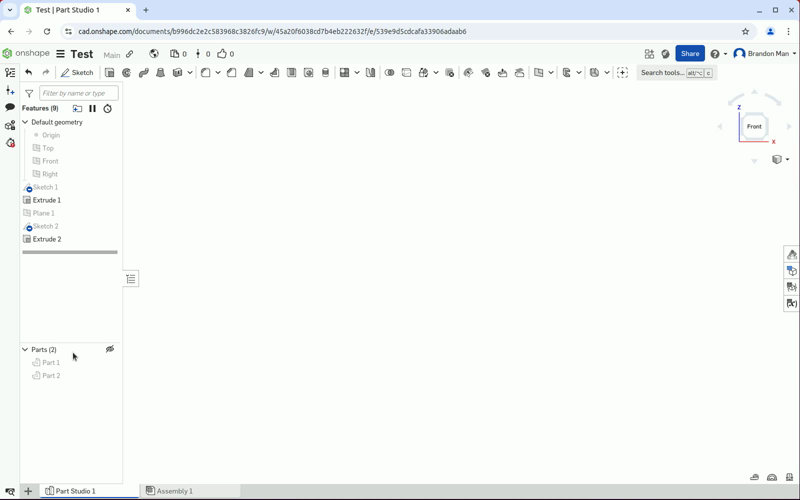
key_up(shift)
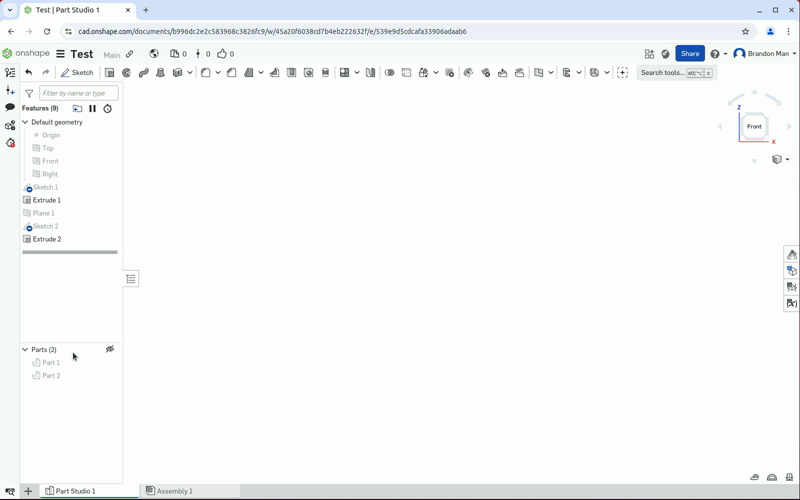
key(space)
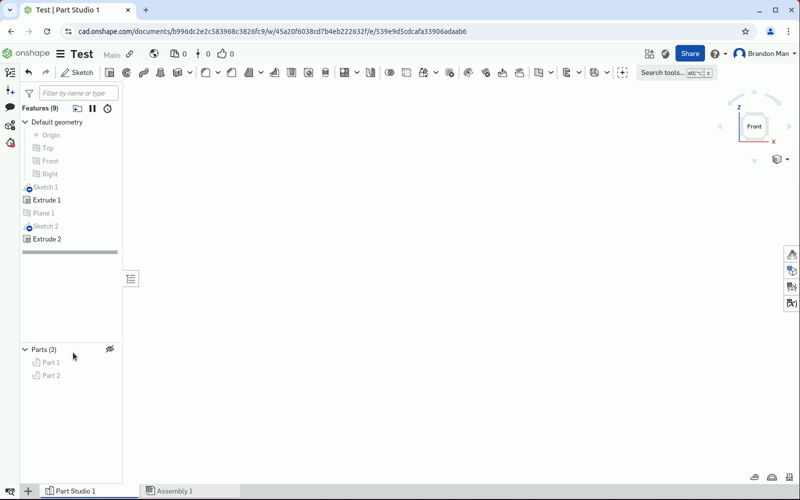
key_down(shift)
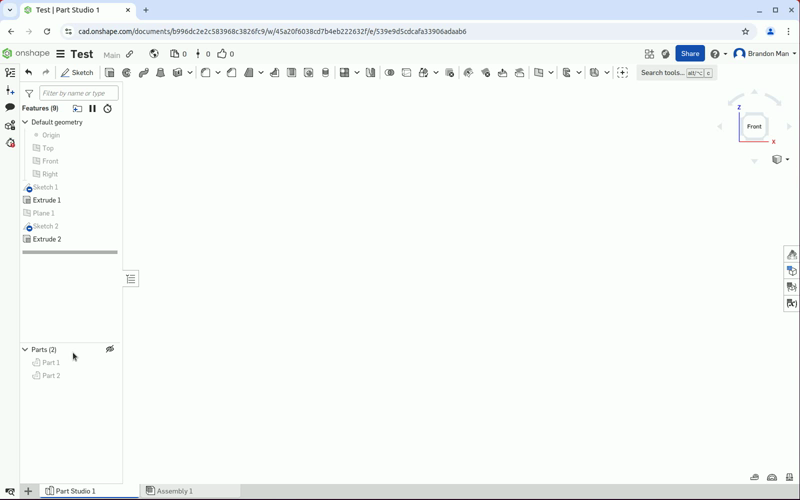
key(left)
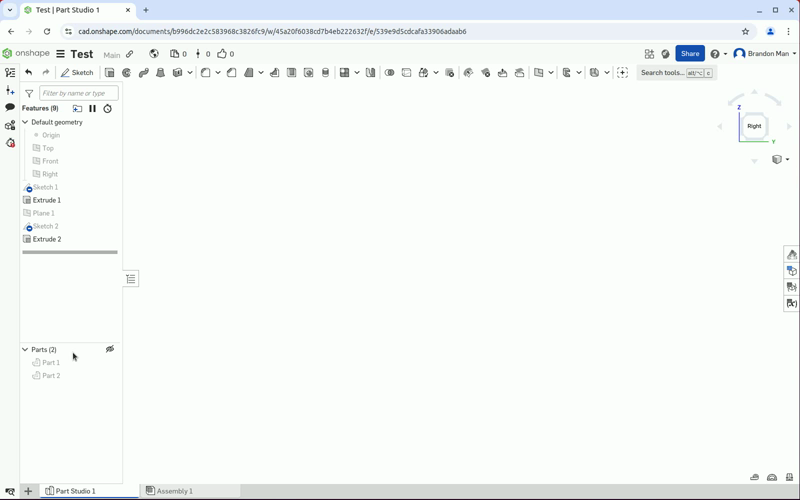
key_up(shift)
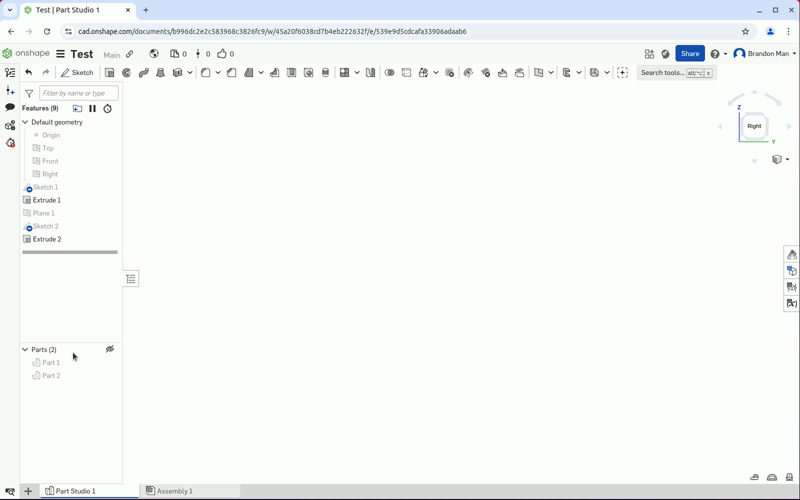
mouse_move(73, 352)
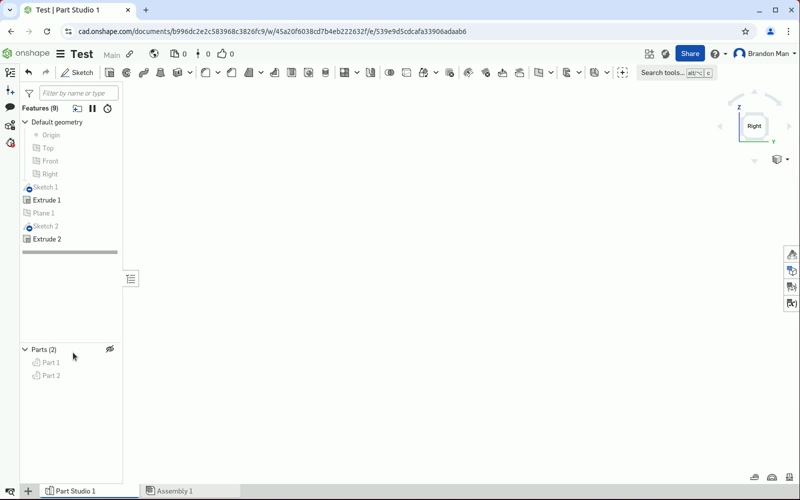
key(shift+y)
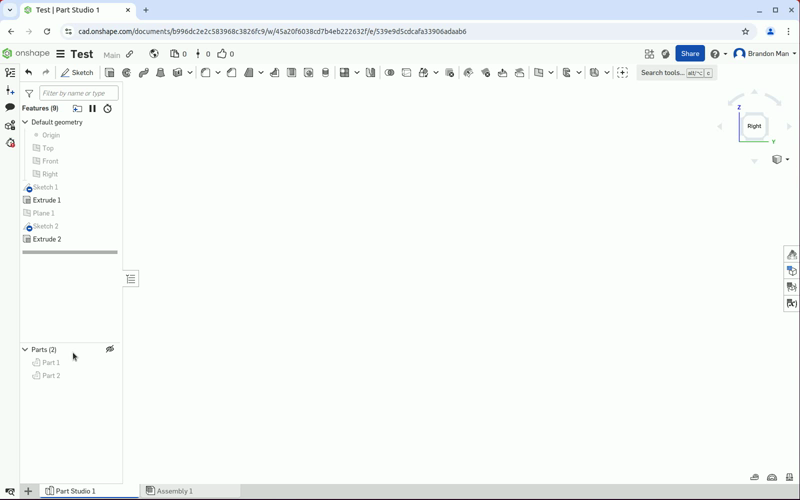
key(shift+s)
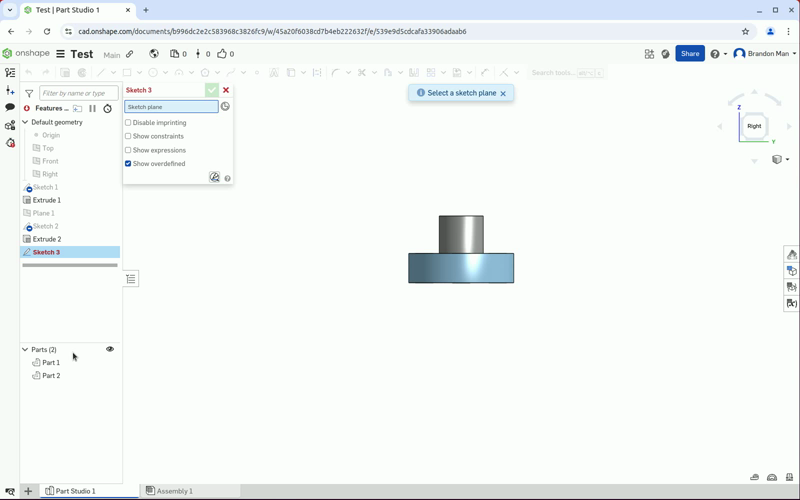
mouse_move(73, 176)
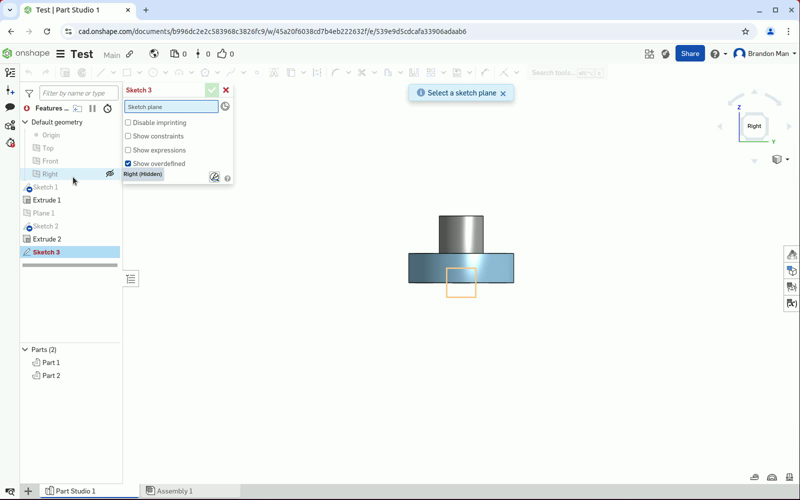
click(73, 176)
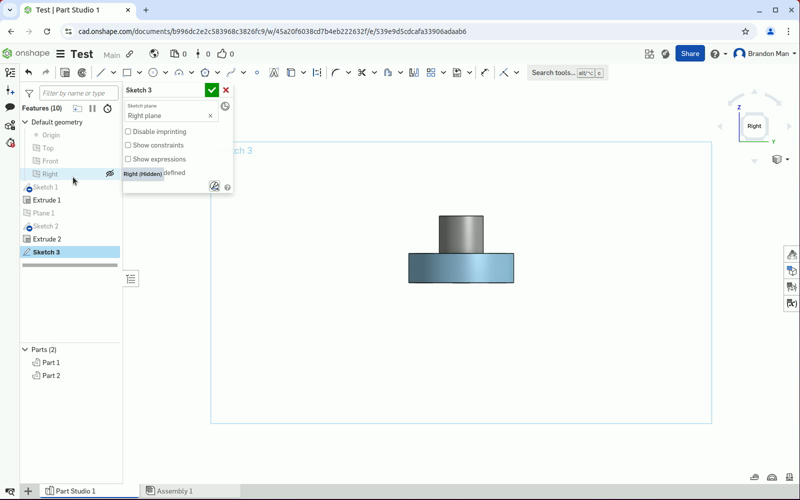
mouse_move(73, 352)
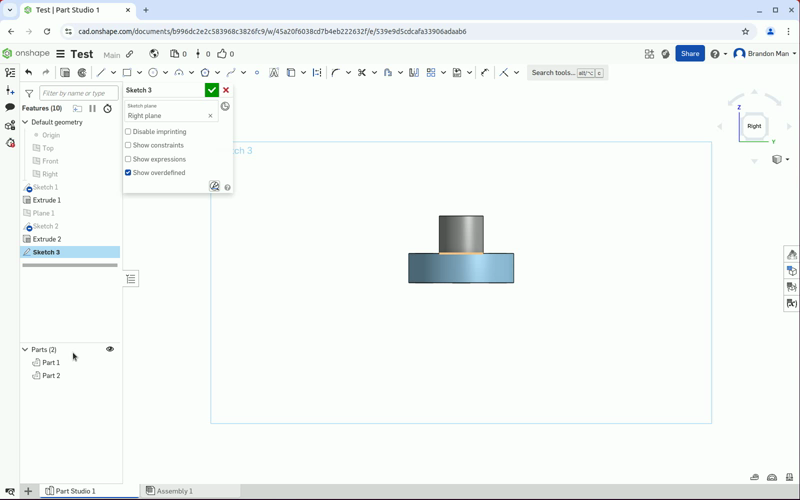
key(y)
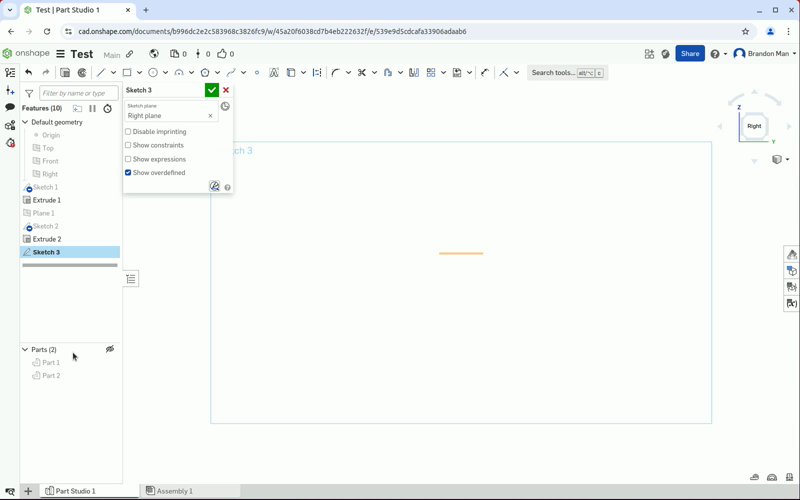
key(c)
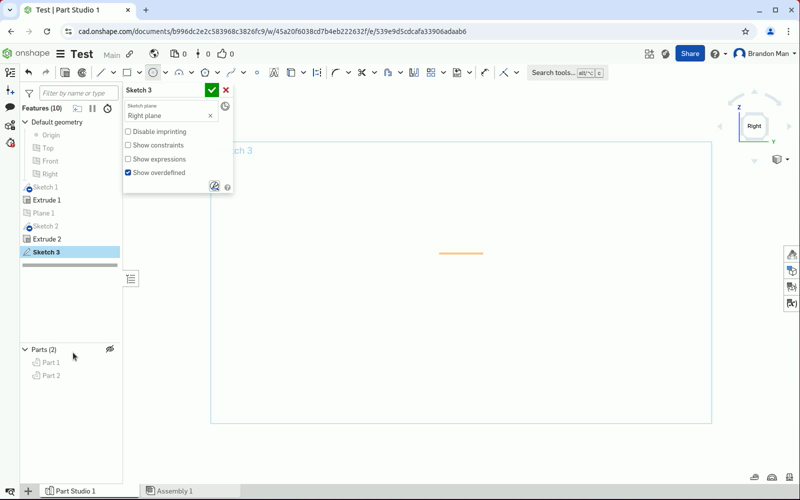
key_down(shift)
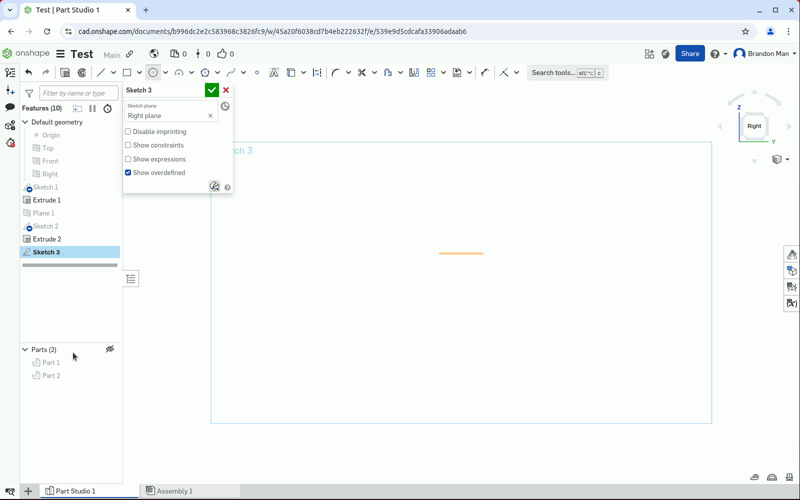
mouse_move(461, 200)
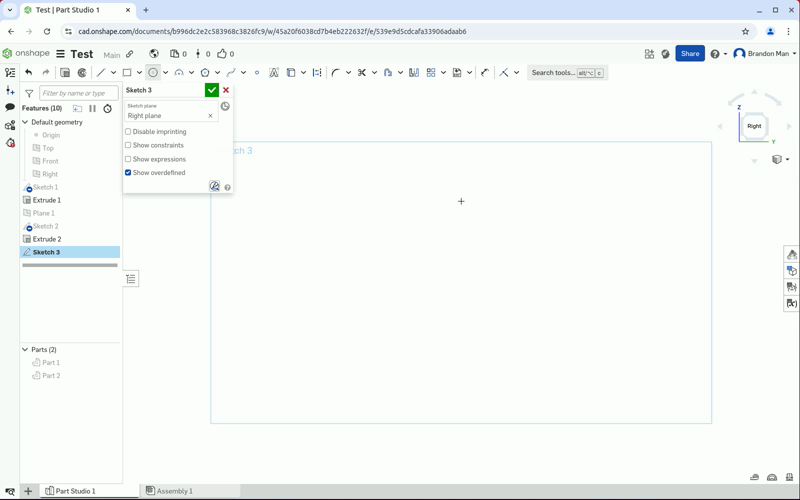
click(461, 200)
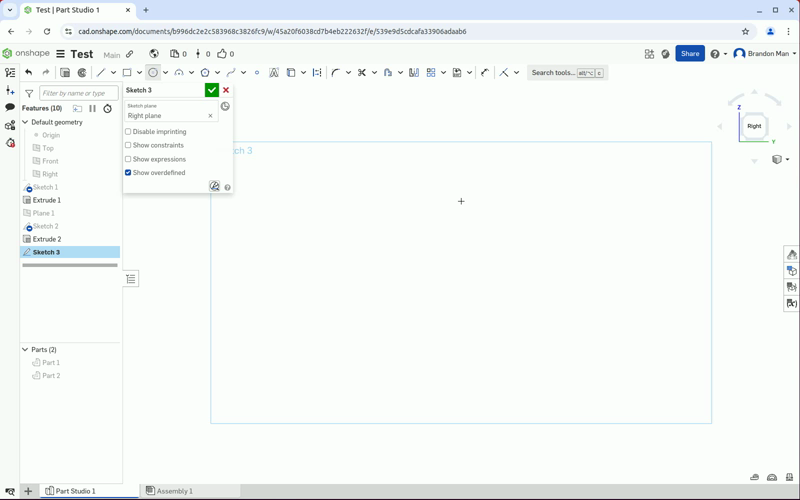
key_up(shift)
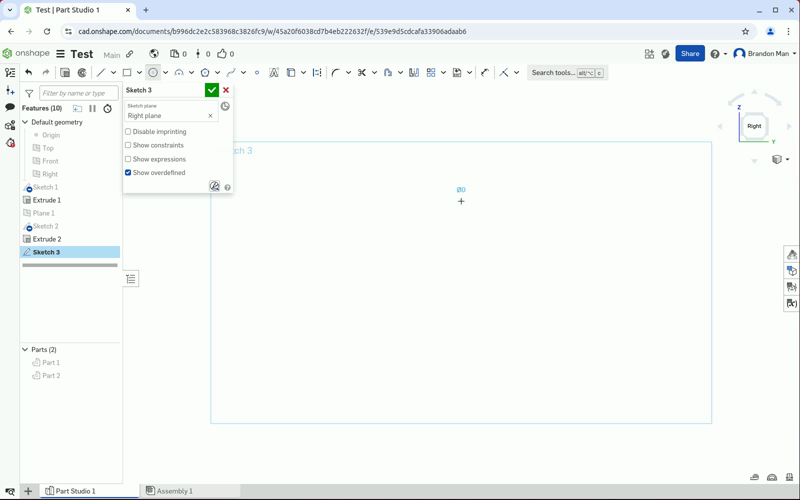
mouse_move(492, 200)
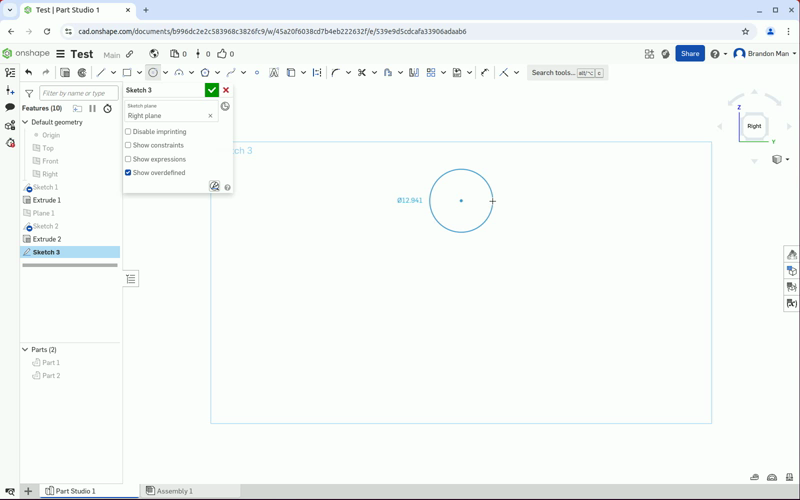
click(492, 200)
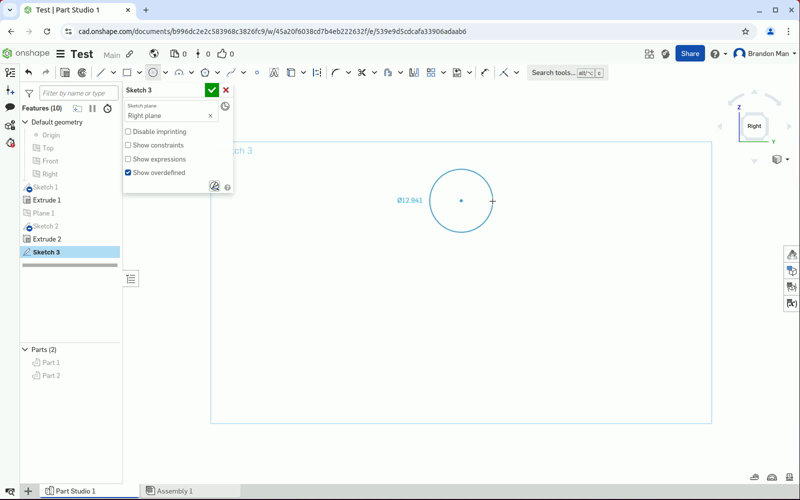
key(esc)
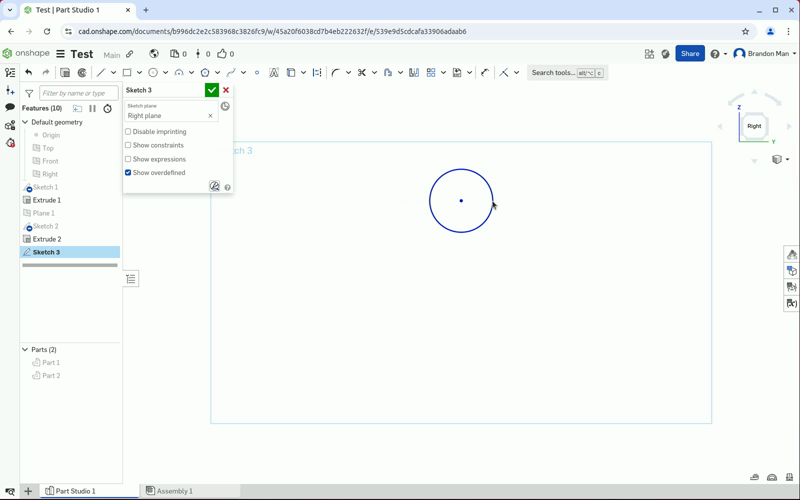
key(c)
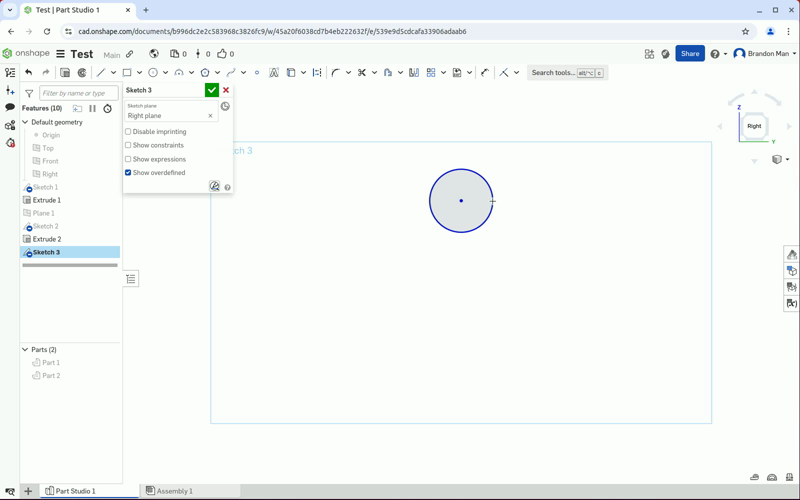
key_down(shift)
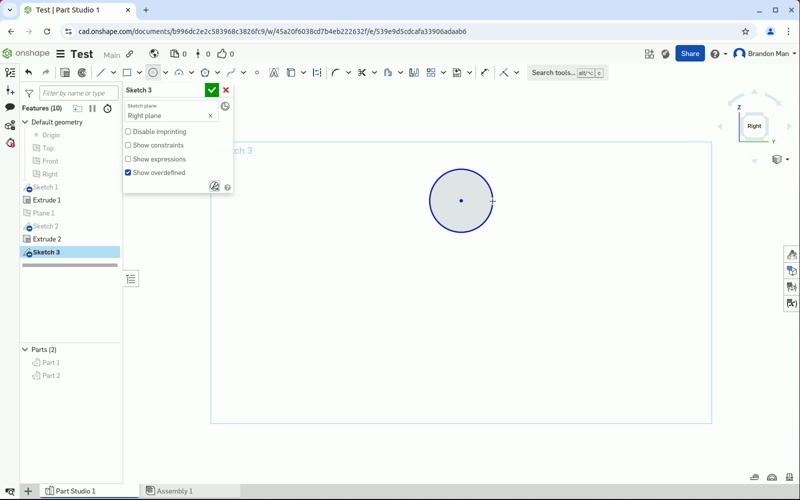
mouse_move(461, 200)
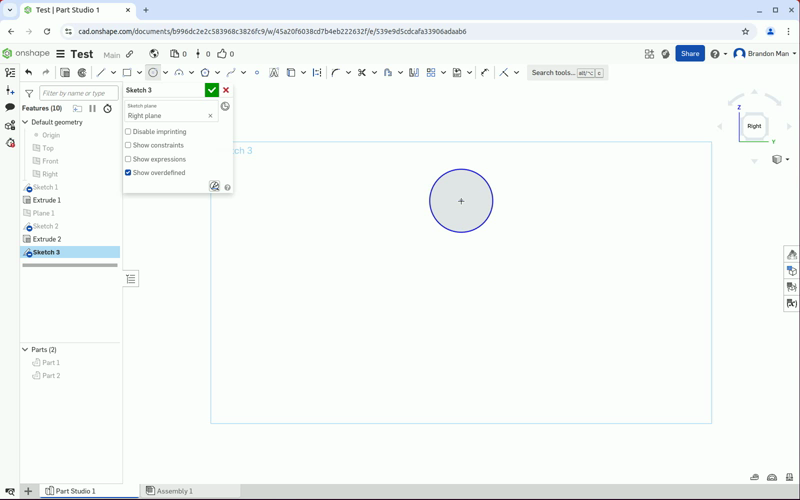
click(461, 200)
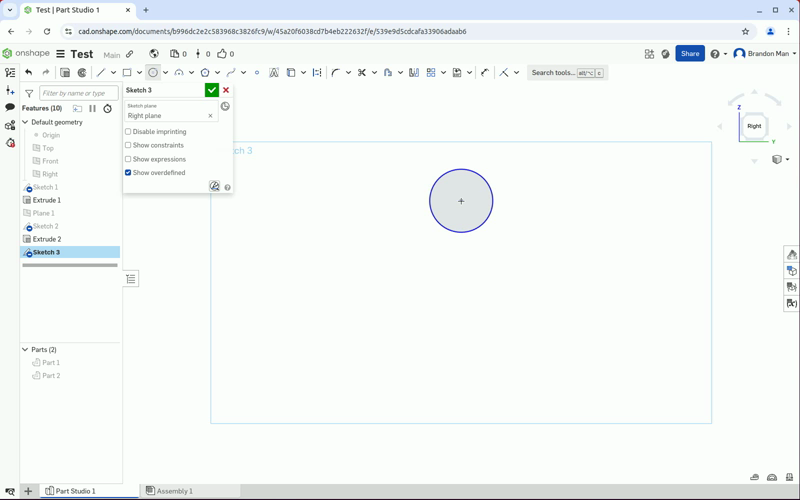
key_up(shift)
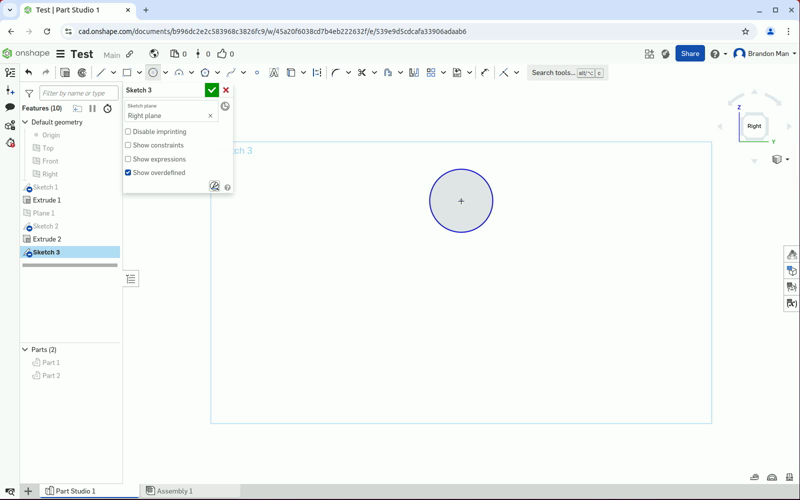
mouse_move(471, 200)
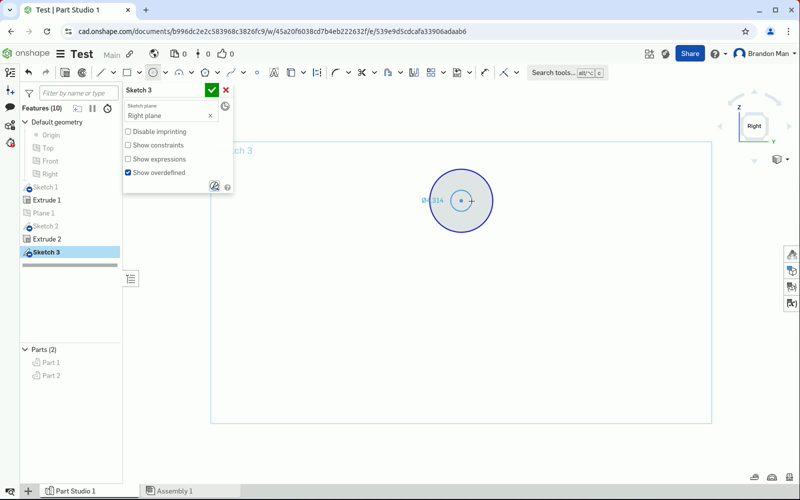
click(471, 200)
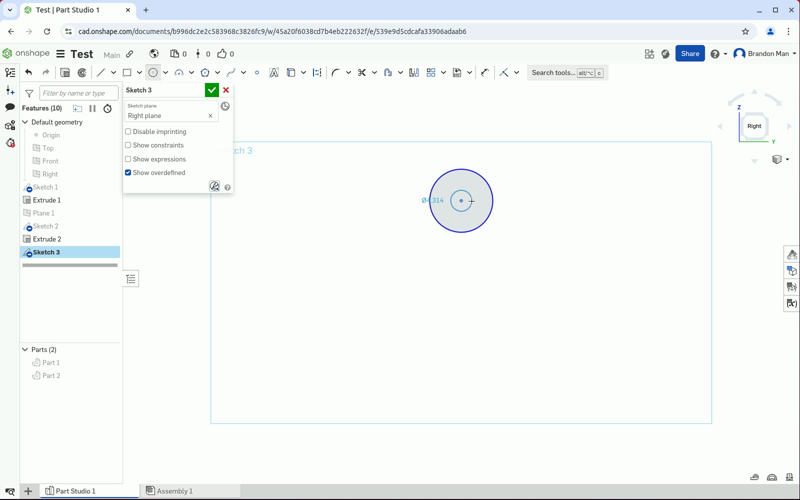
key(esc)
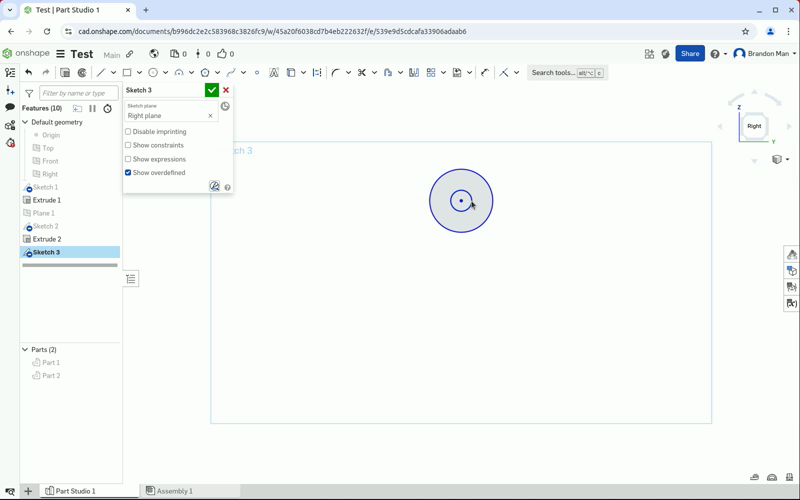
mouse_move(438, 188)
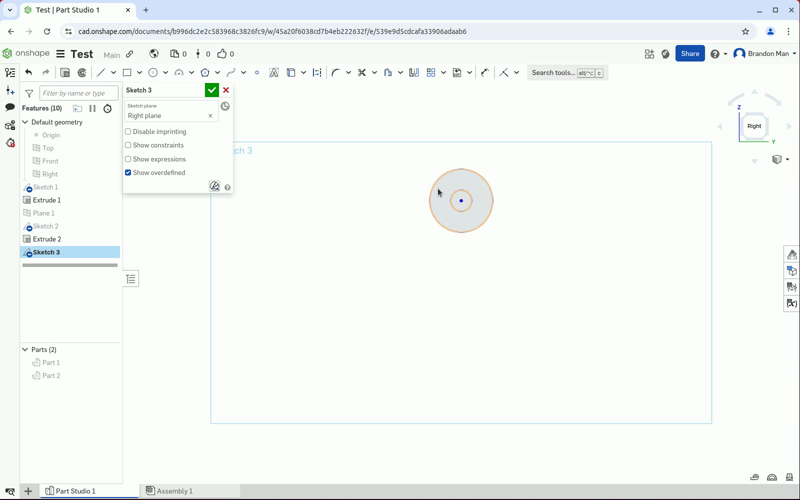
click(438, 188)
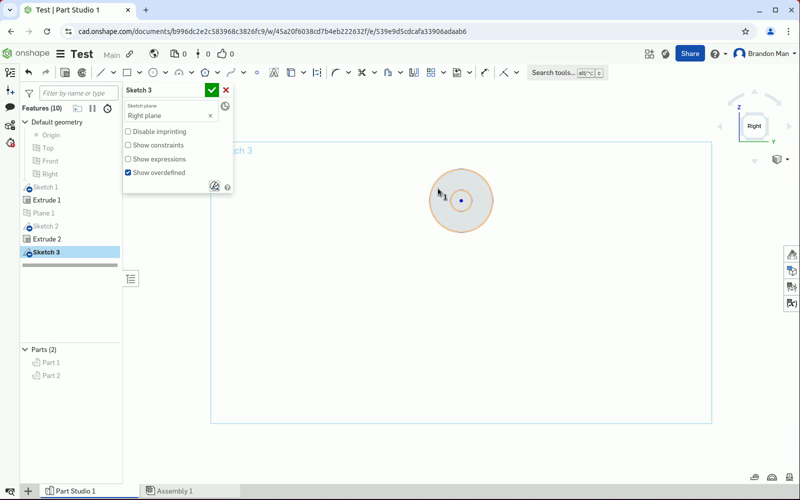
mouse_move(73, 352)
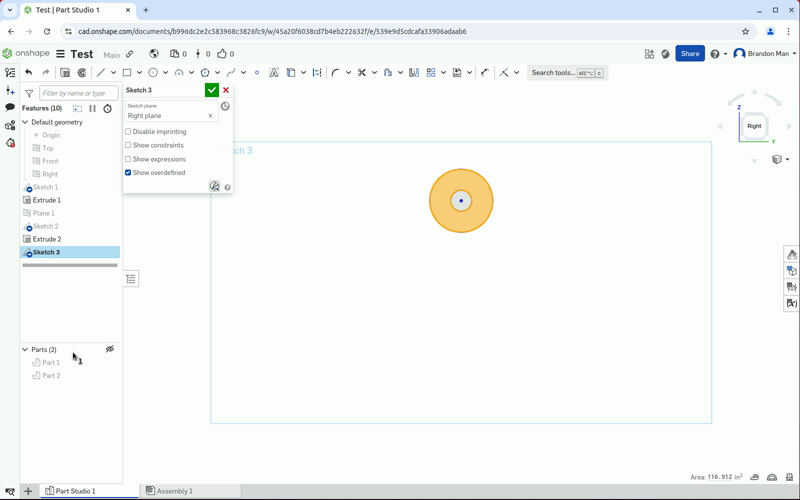
key(shift+y)
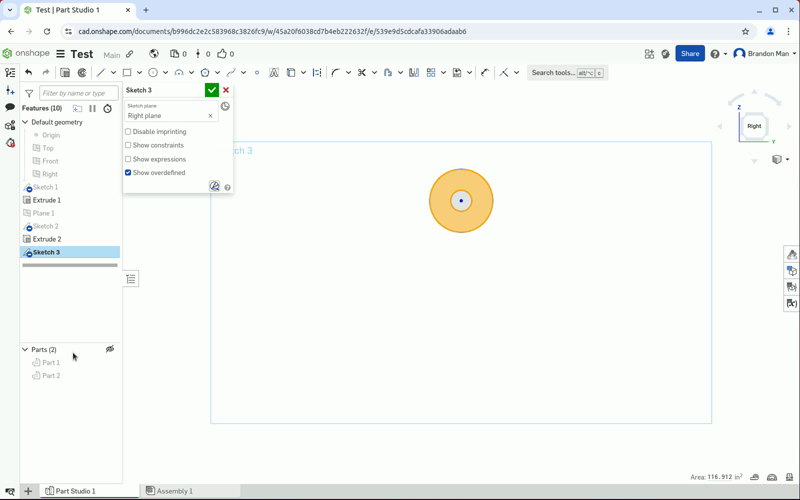
key(shift+e)
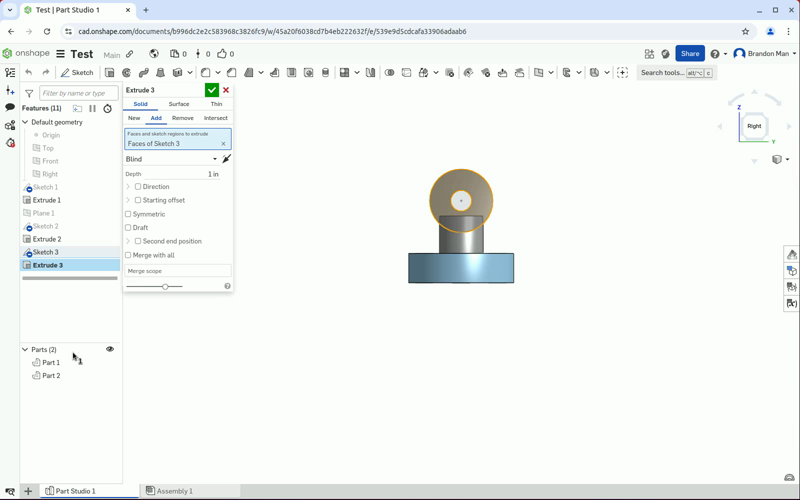
mouse_move(143, 106)
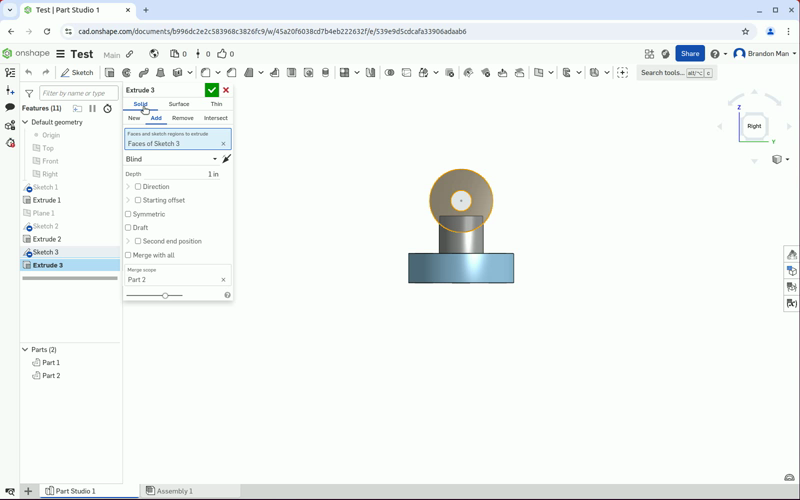
click(143, 106)
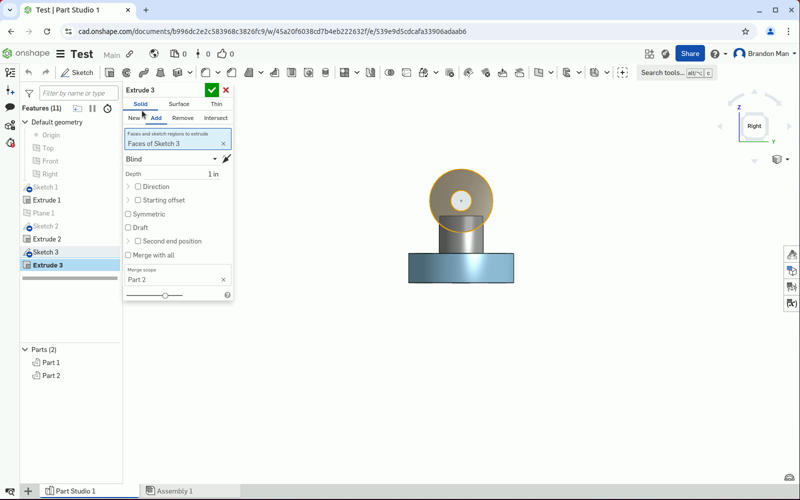
mouse_move(137, 120)
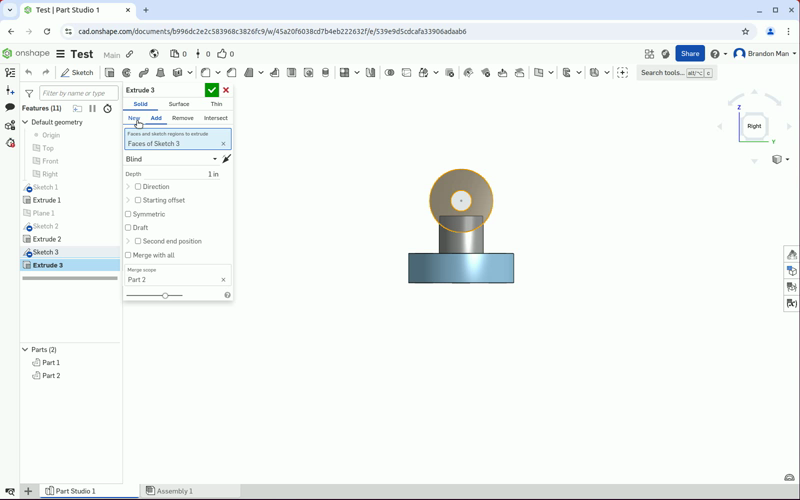
click(137, 120)
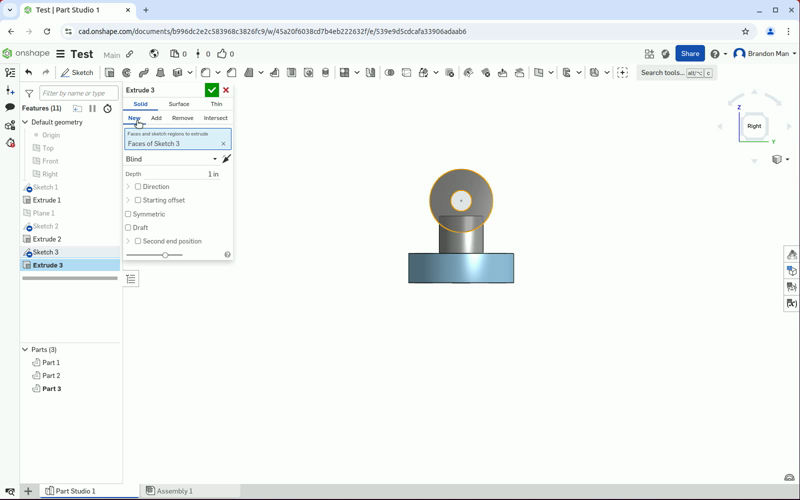
key(tab, 4)
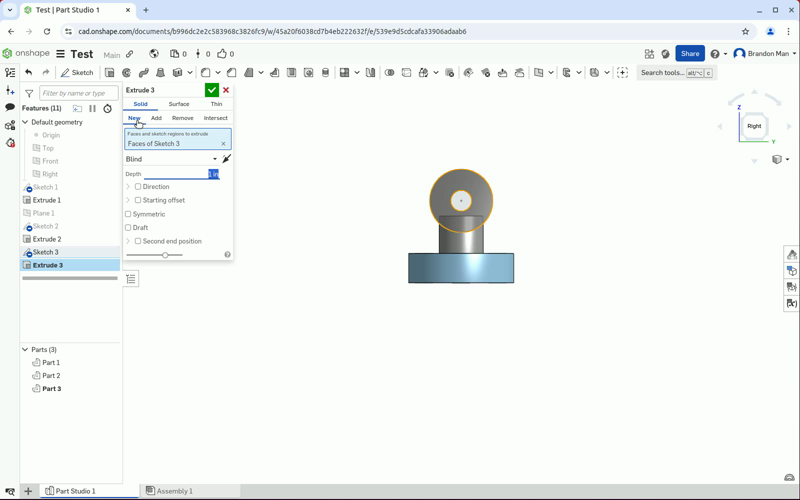
text(11.554)
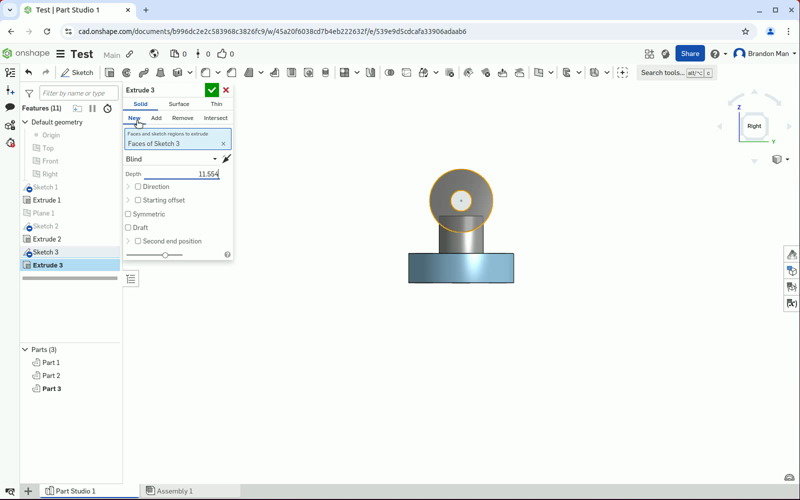
key(tab, 3)
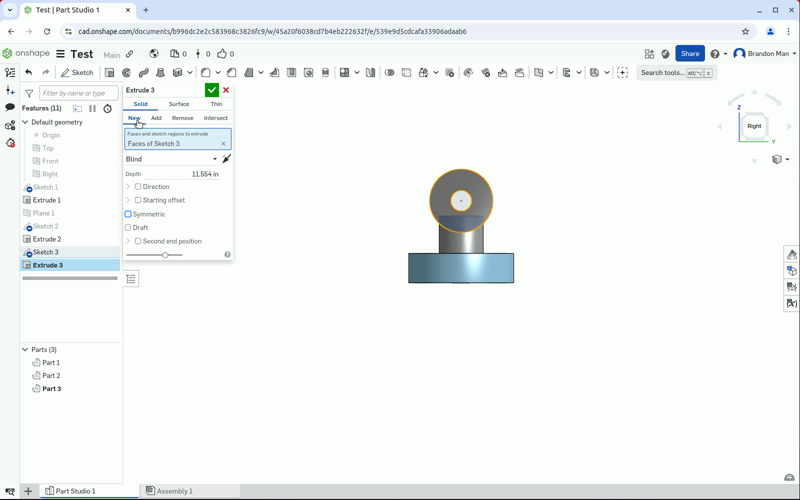
key(space)
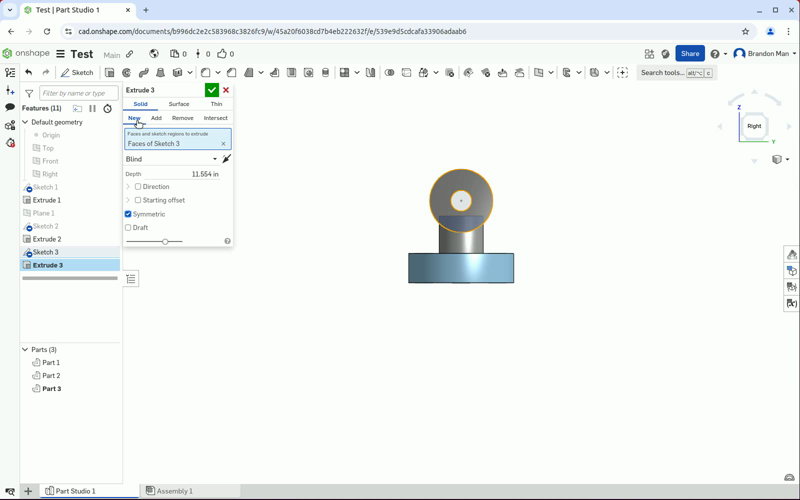
key(enter)
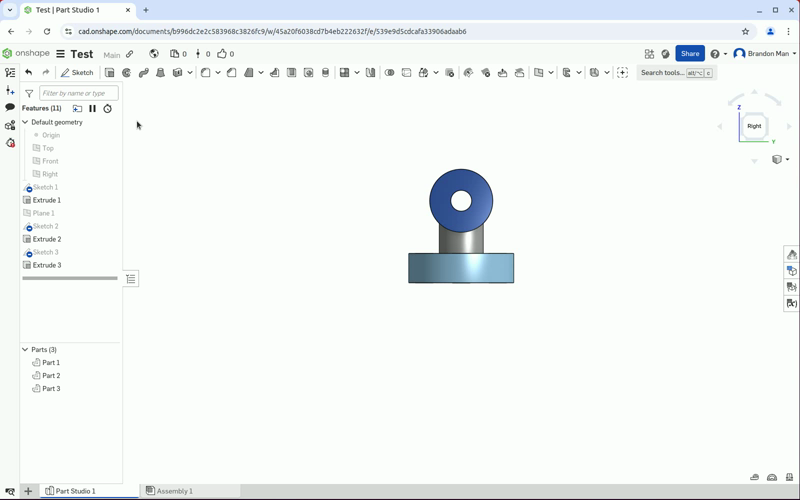
key(shift+h)
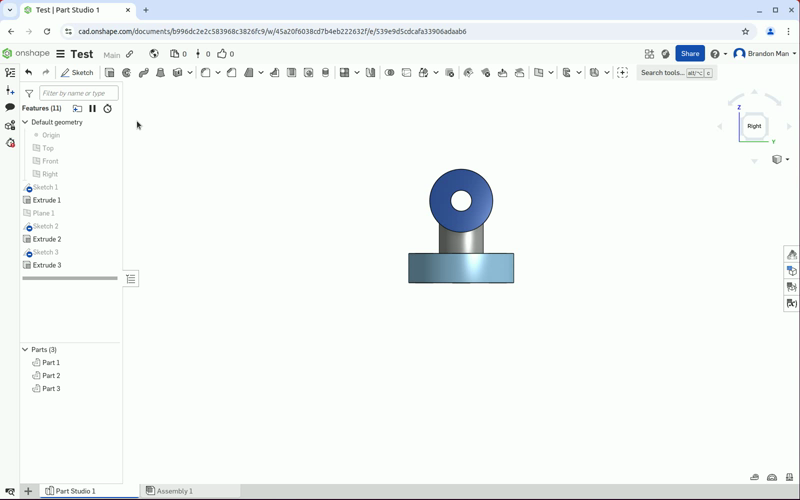
key(shift+h)
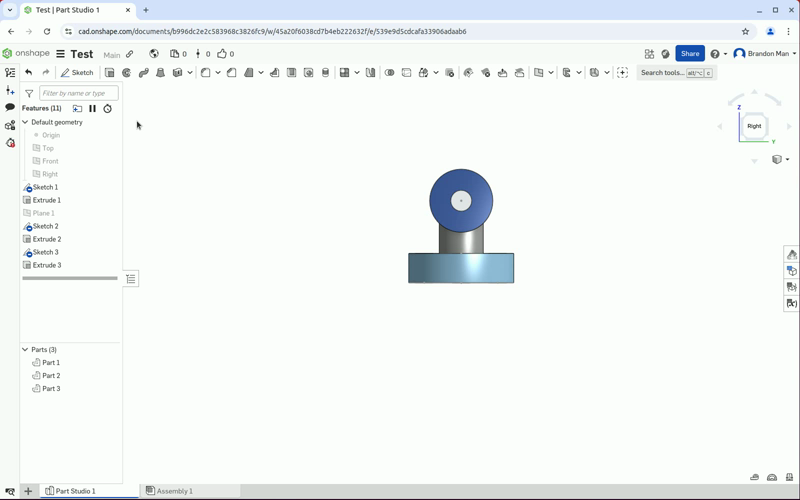
key(shift+7)
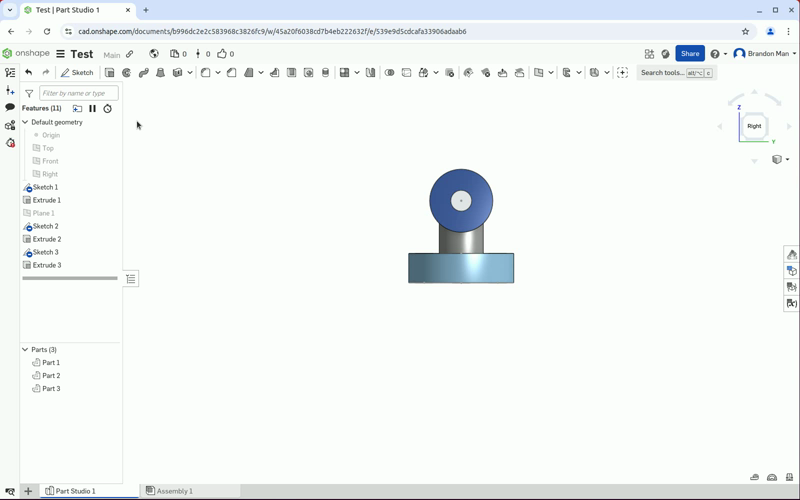
key(right, 2)
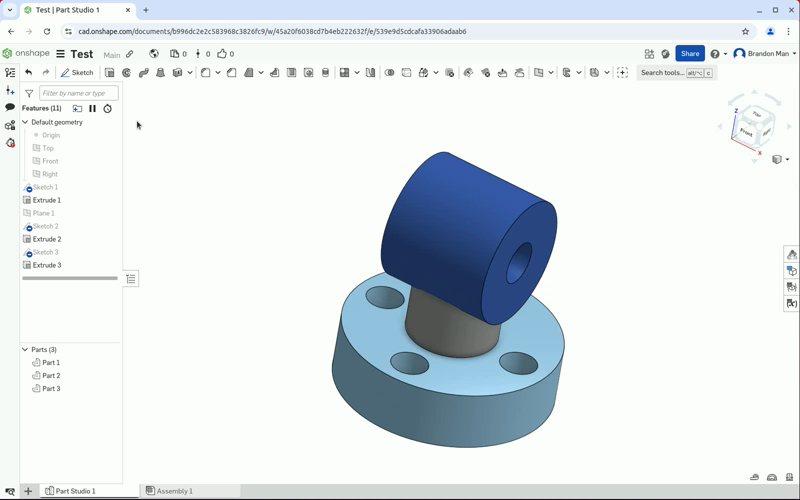
key(down, 2)
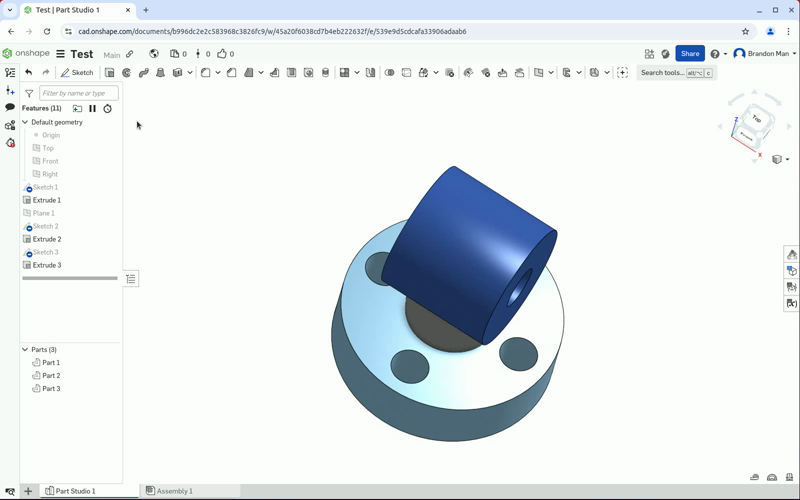
key(up, 2)
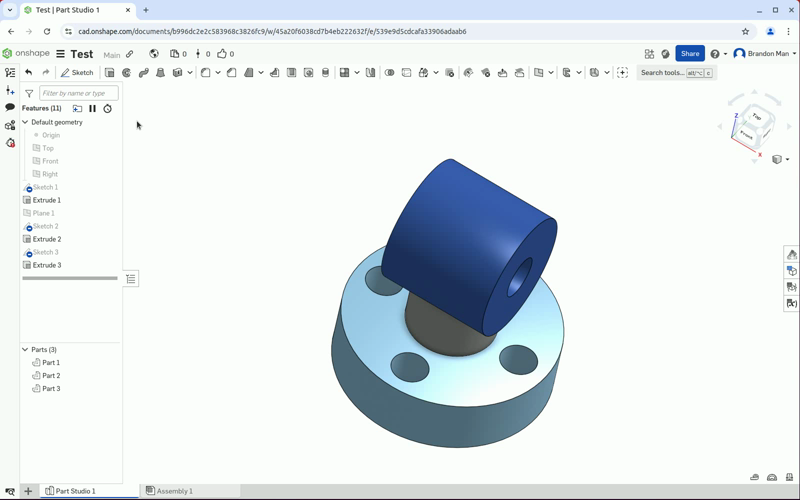
key(left, 2)
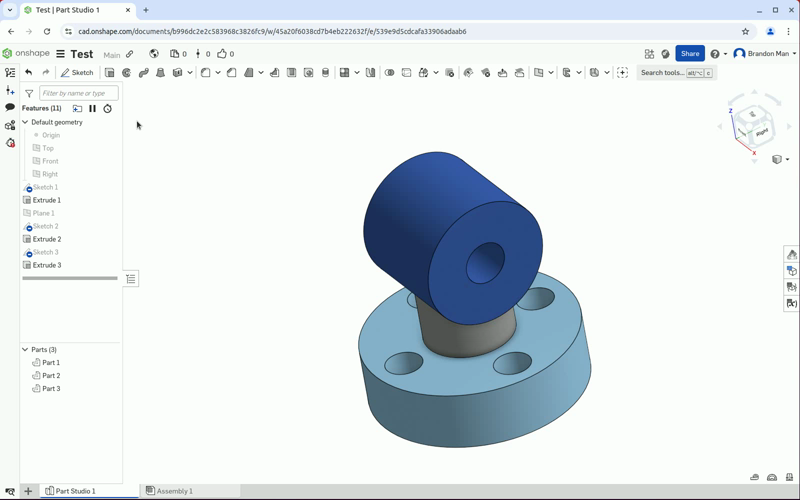
mouse_move(73, 189)
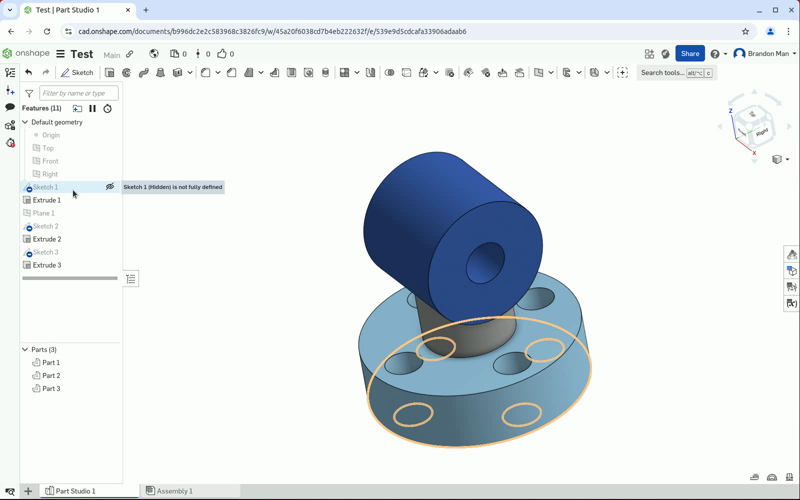
click(73, 189)